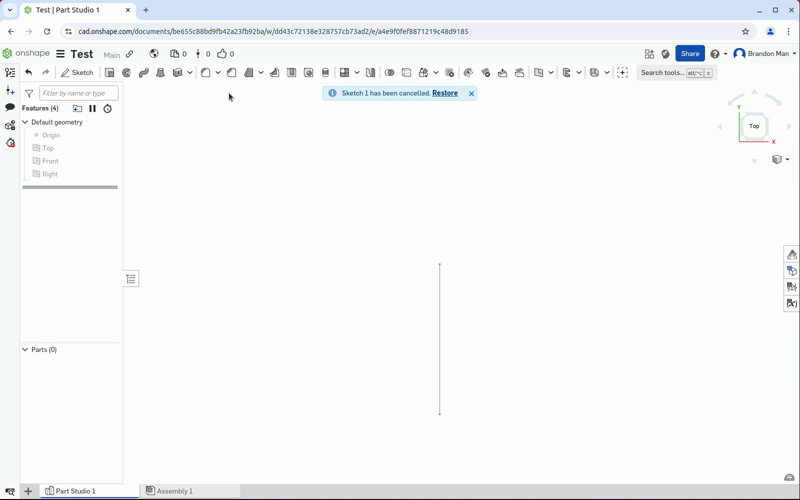
key(shift+h)
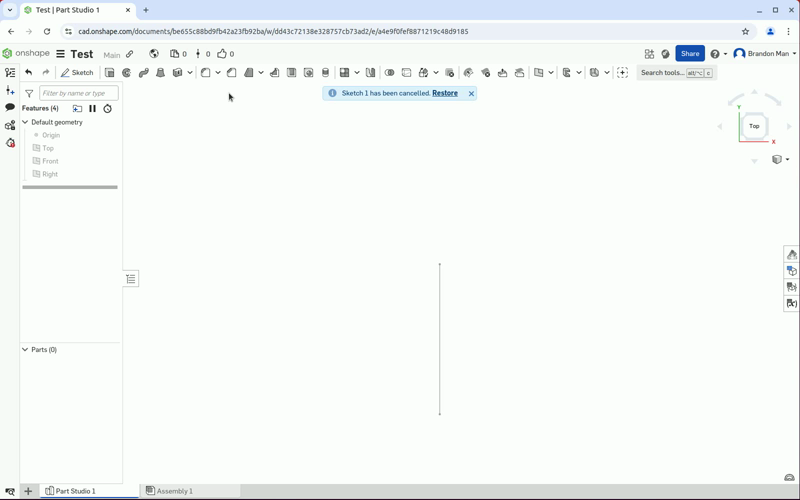
key(shift+s)
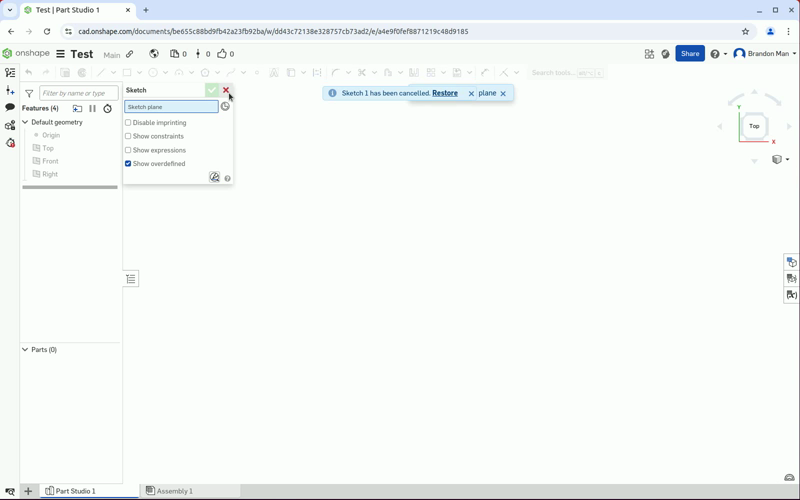
mouse_move(73, 150)
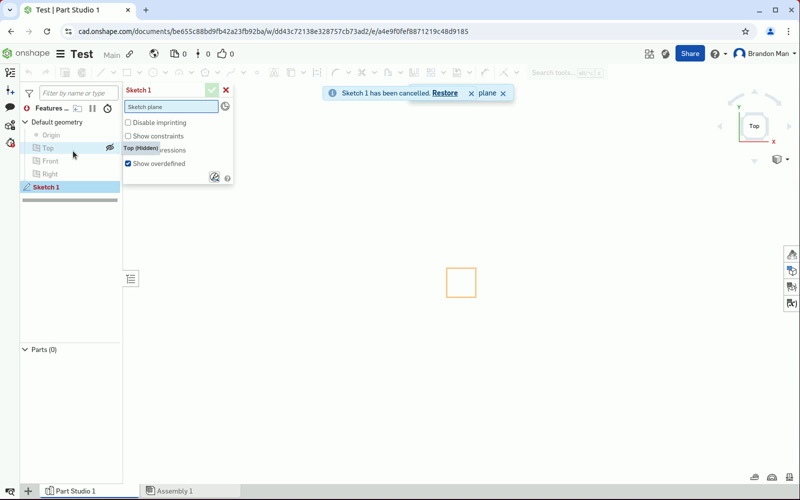
click(73, 150)
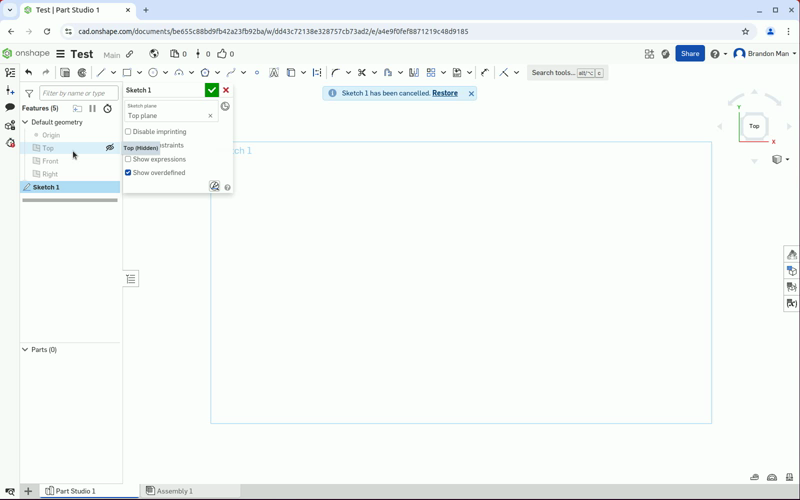
mouse_move(73, 352)
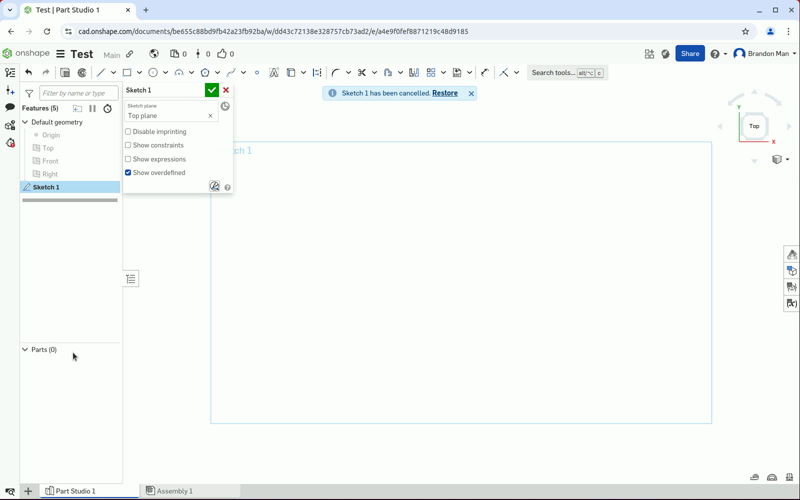
key(y)
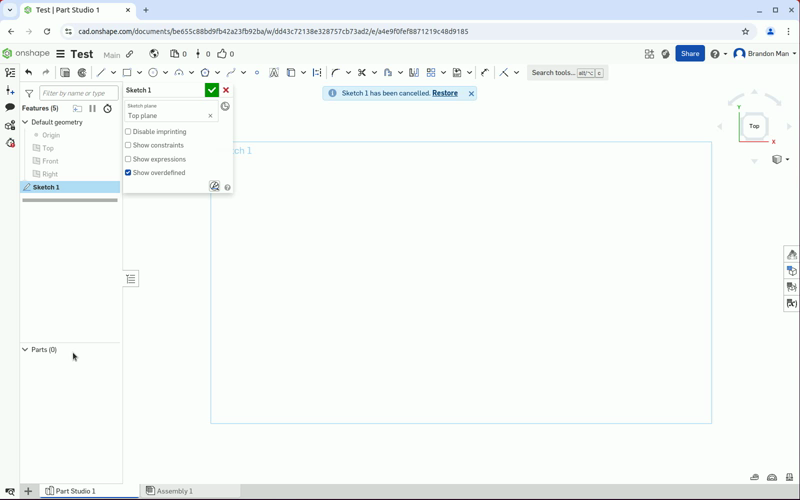
key(l)
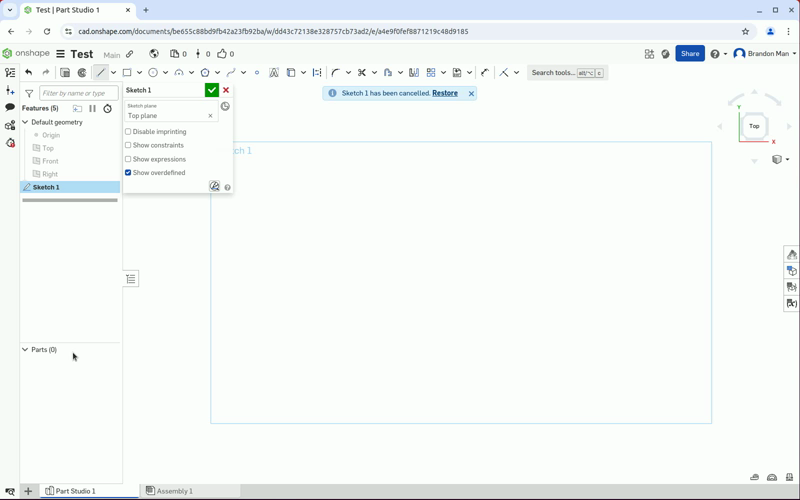
key_down(shift)
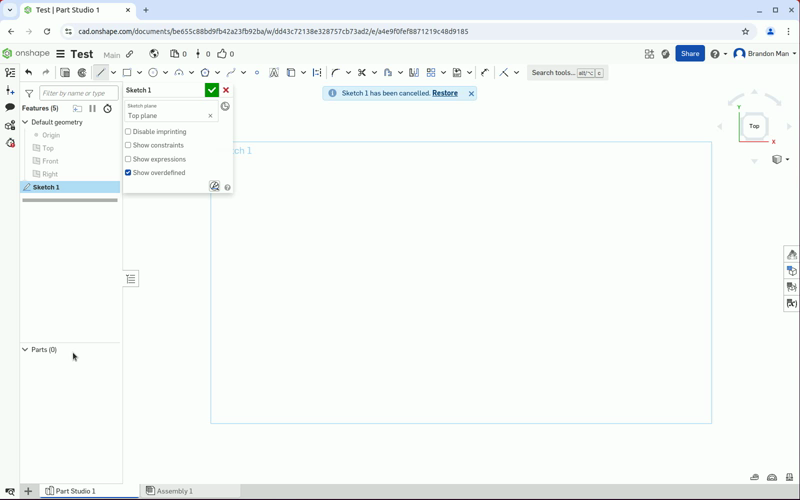
mouse_move(407, 306)
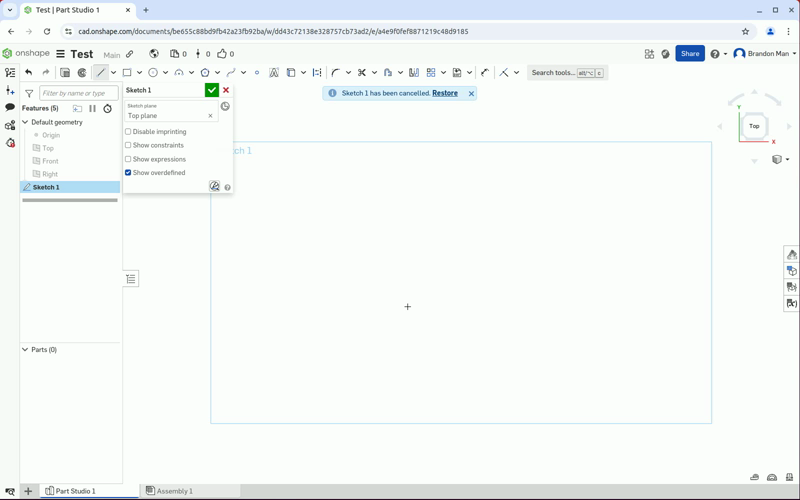
click(407, 306)
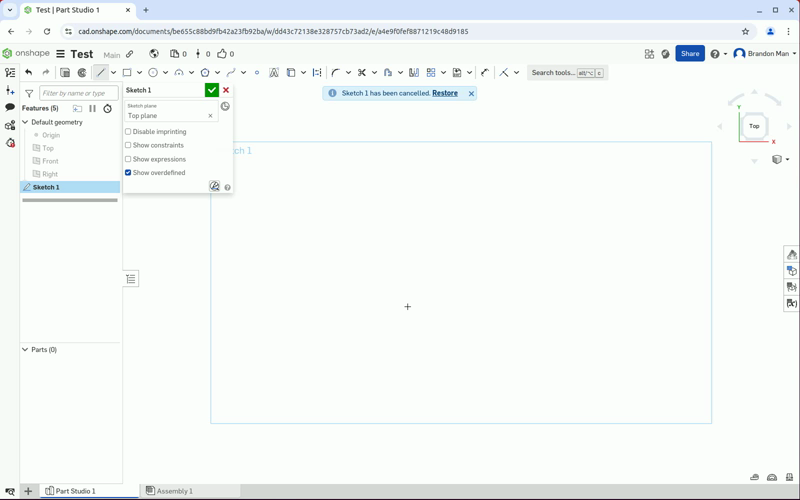
key_up(shift)
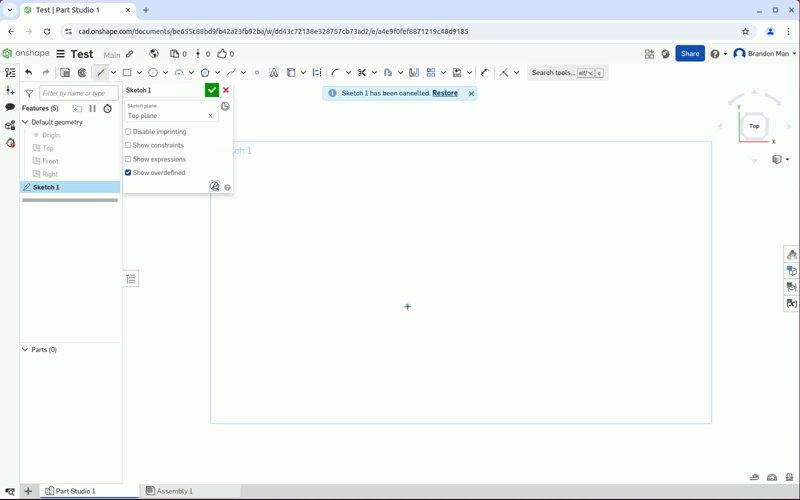
key_down(shift)
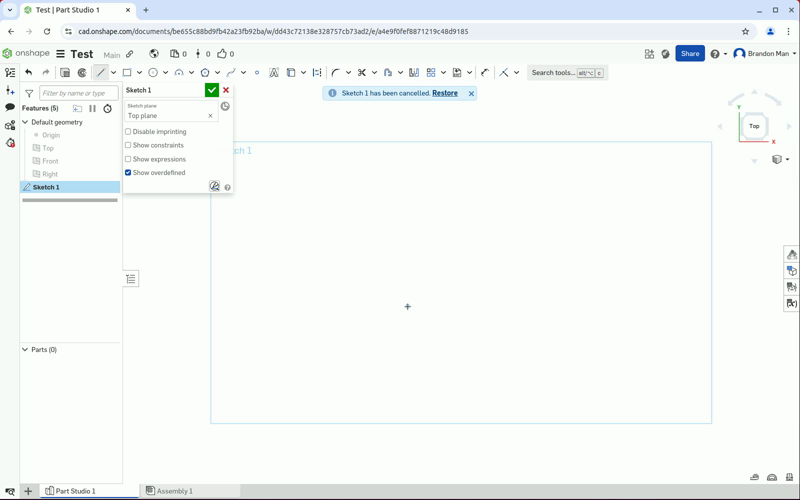
mouse_move(514, 306)
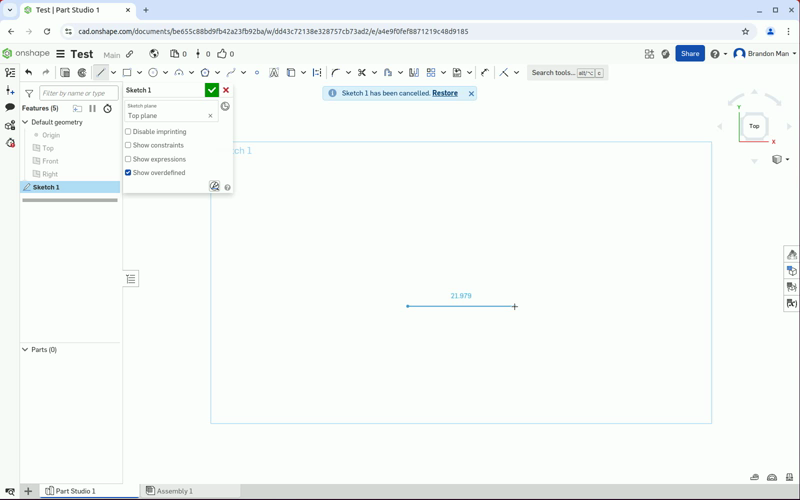
click(514, 306)
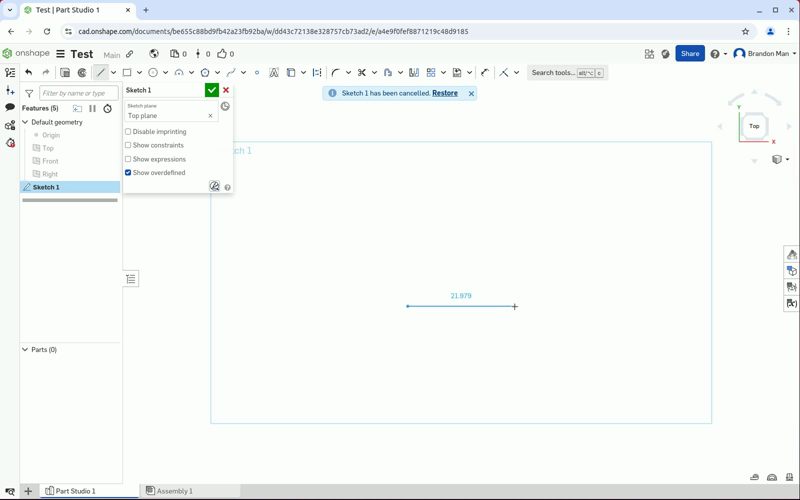
key_up(shift)
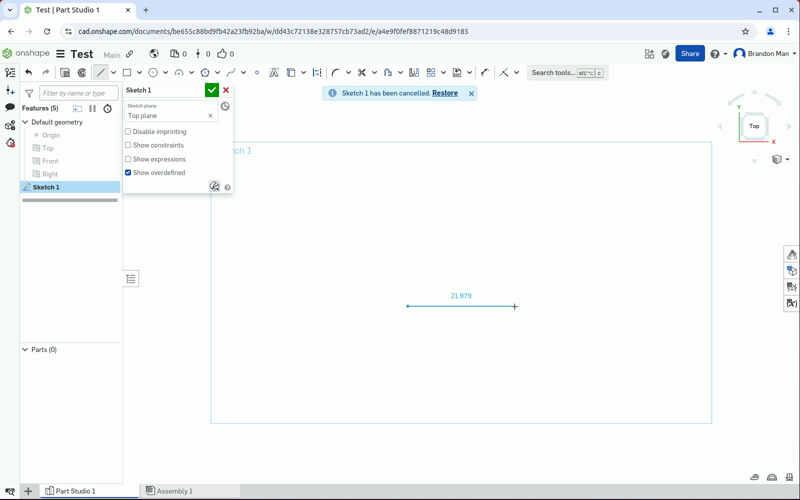
key_down(shift)
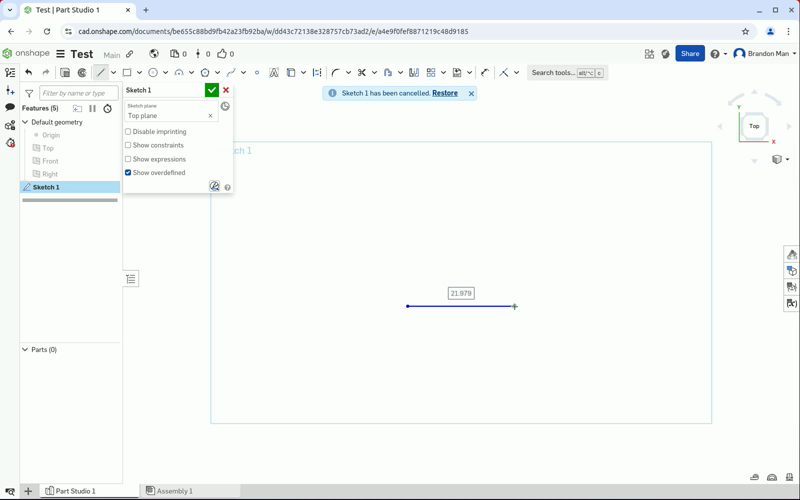
mouse_move(544, 306)
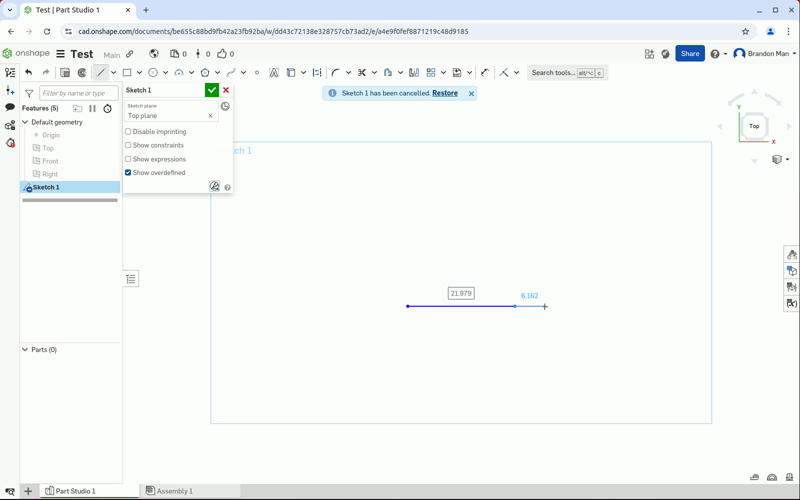
mouse_move(514, 264)
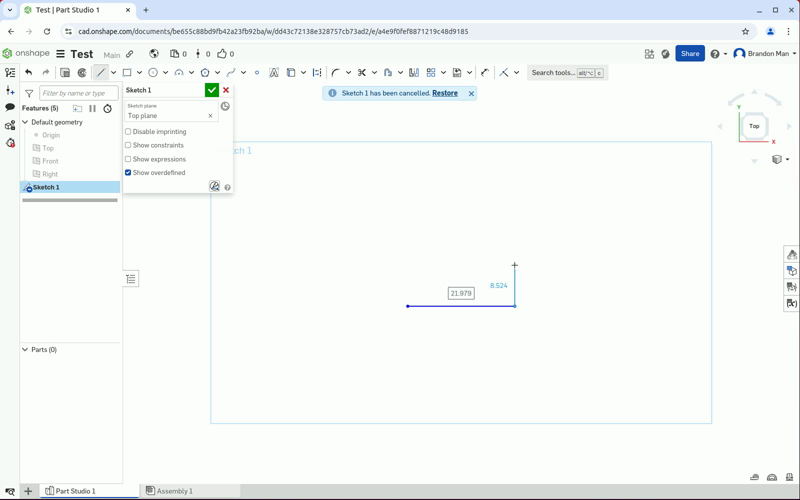
click(514, 264)
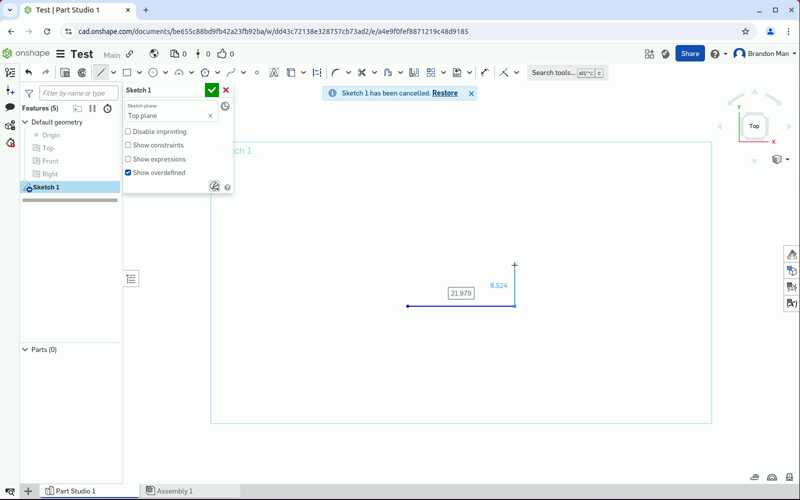
key_up(shift)
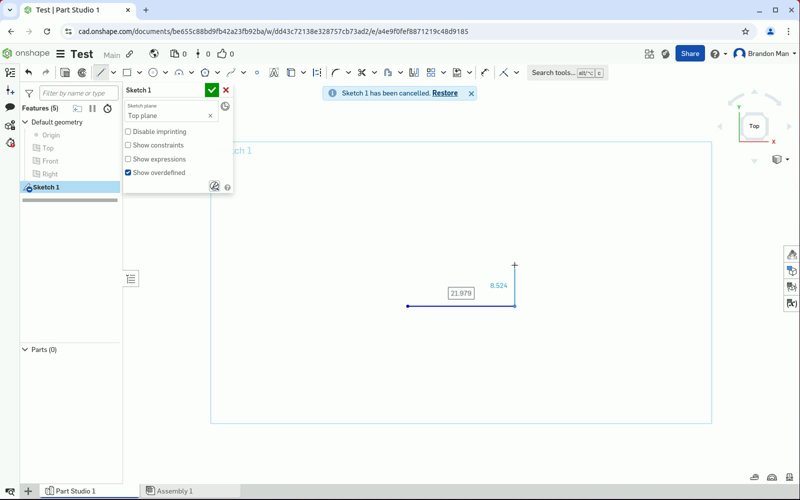
key_down(shift)
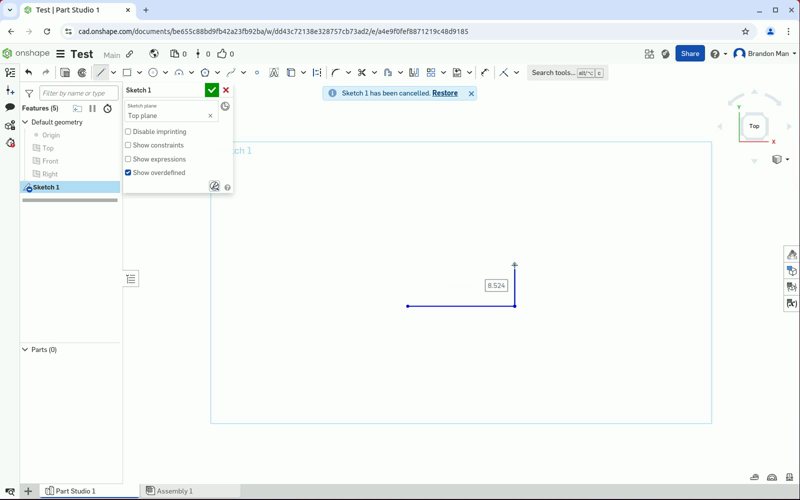
mouse_move(407, 264)
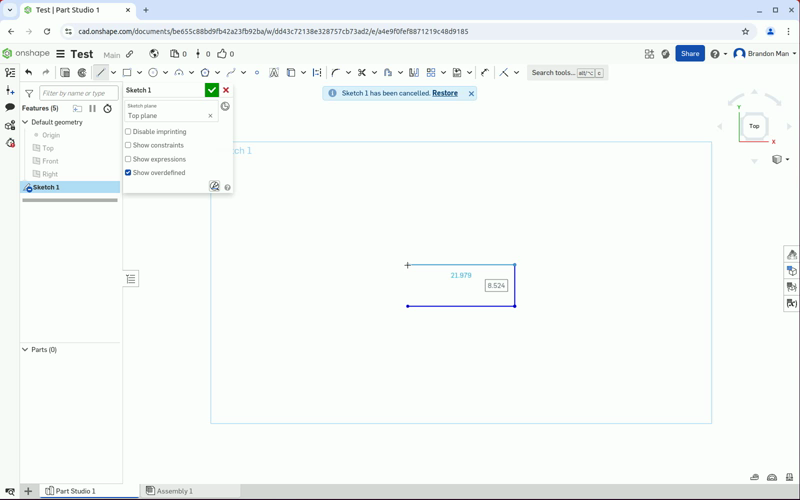
click(407, 264)
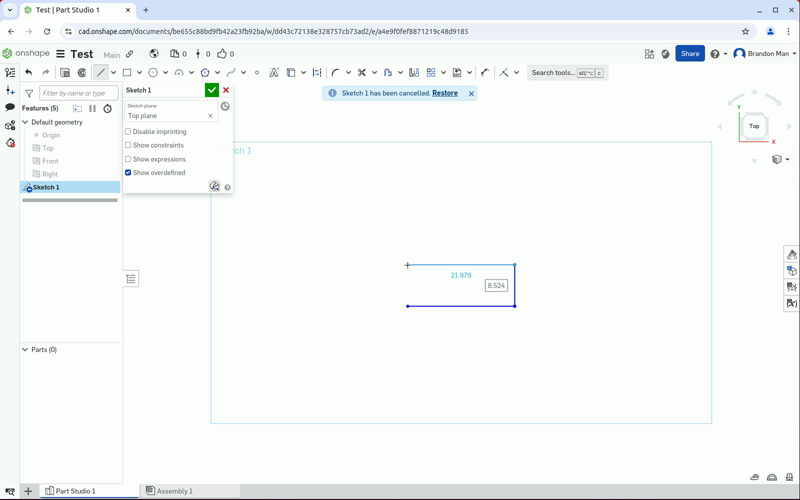
key_up(shift)
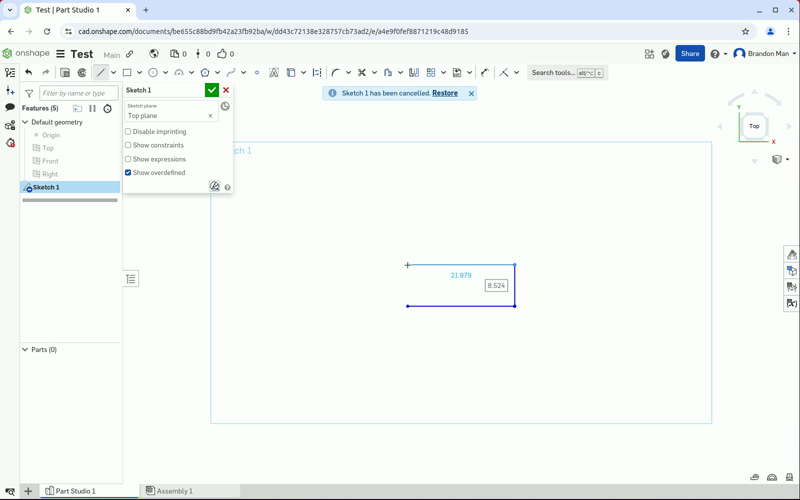
mouse_move(437, 264)
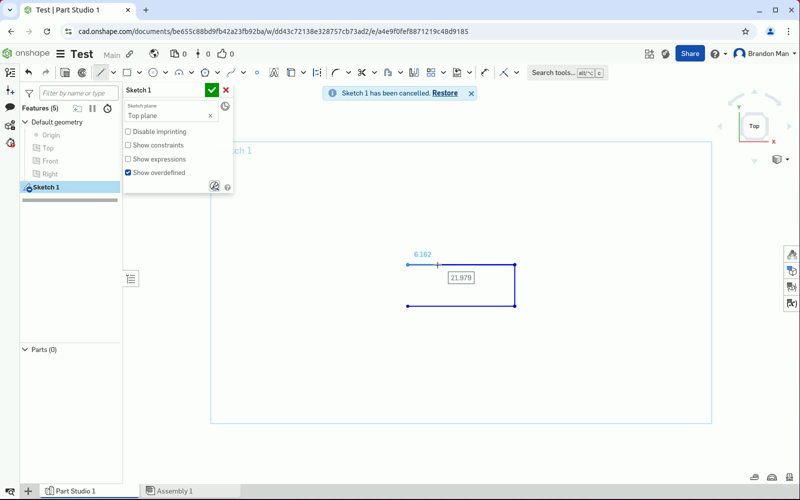
key_down(shift)
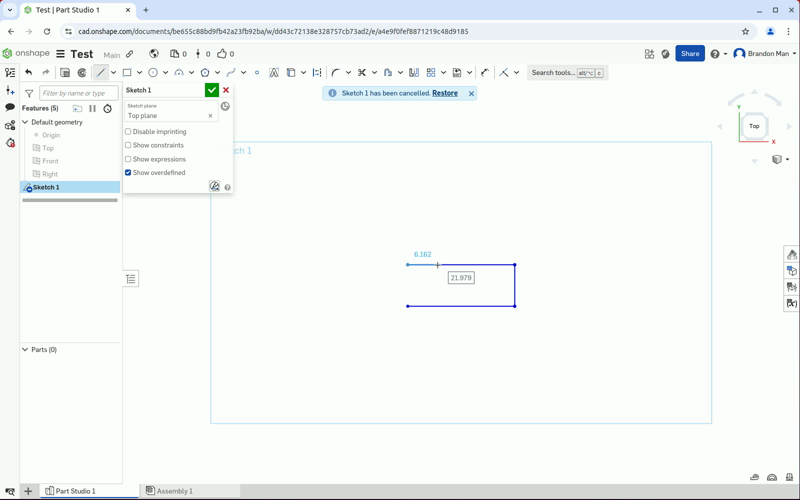
mouse_move(407, 306)
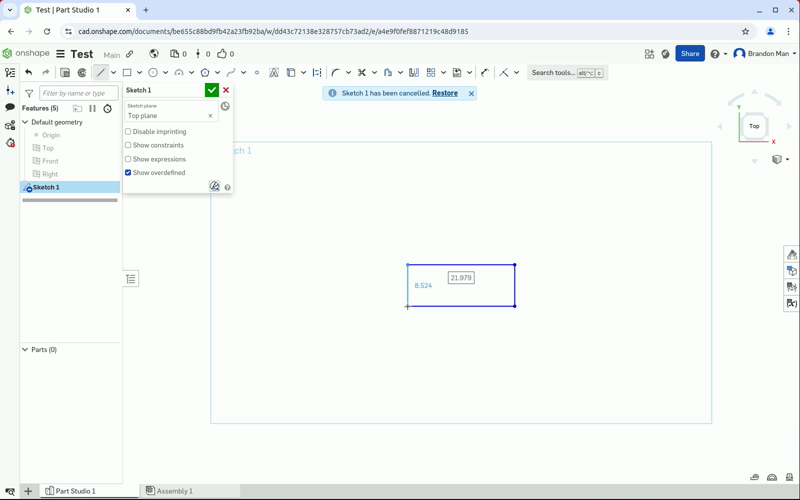
key_up(shift)
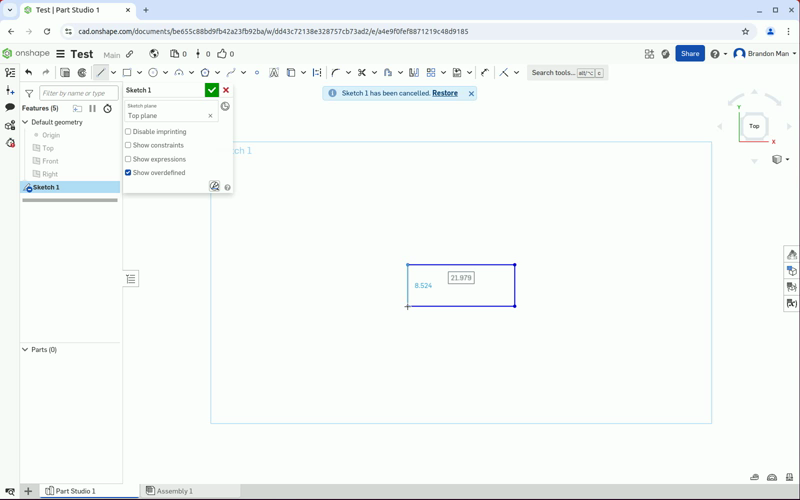
click(407, 306)
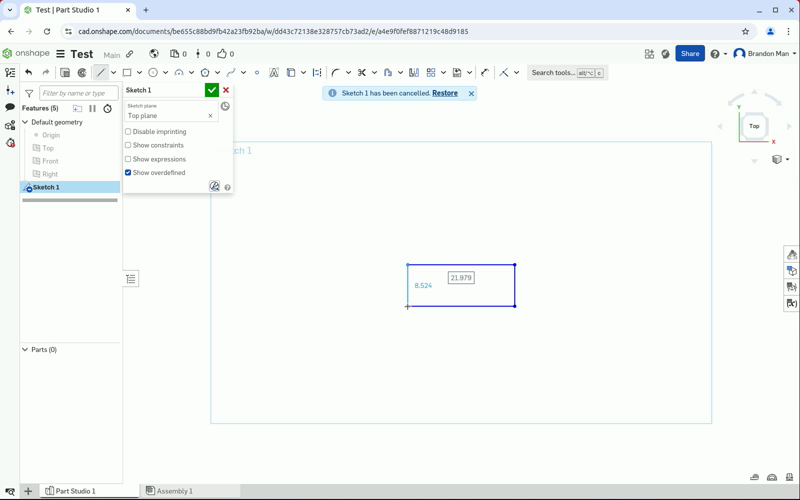
key(esc)
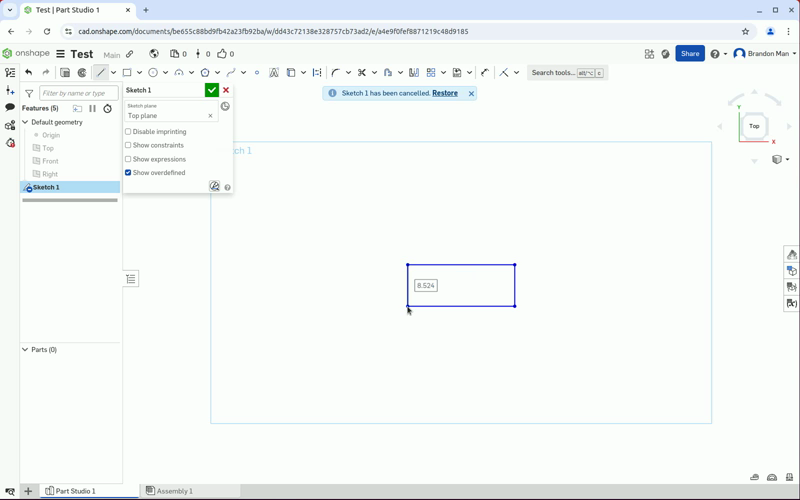
mouse_move(471, 289)
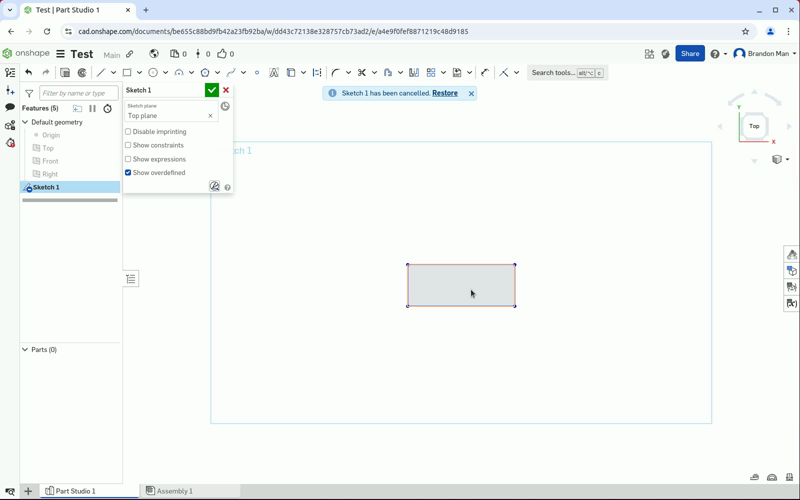
click(471, 289)
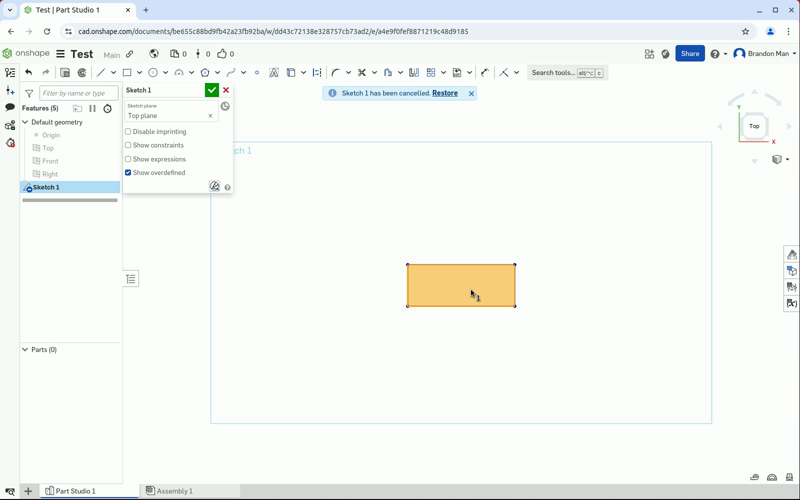
mouse_move(73, 352)
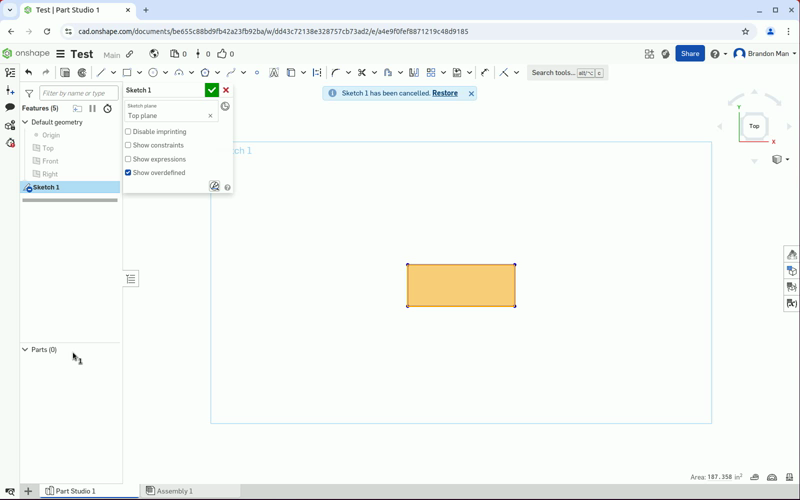
key(shift+y)
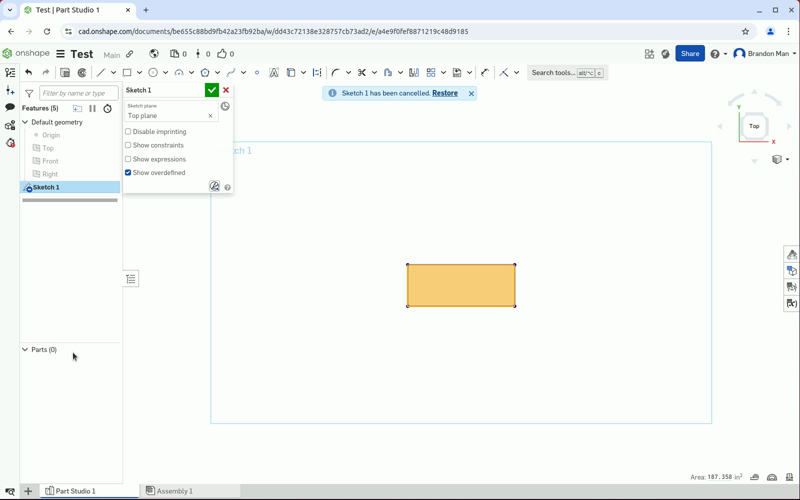
key(shift+e)
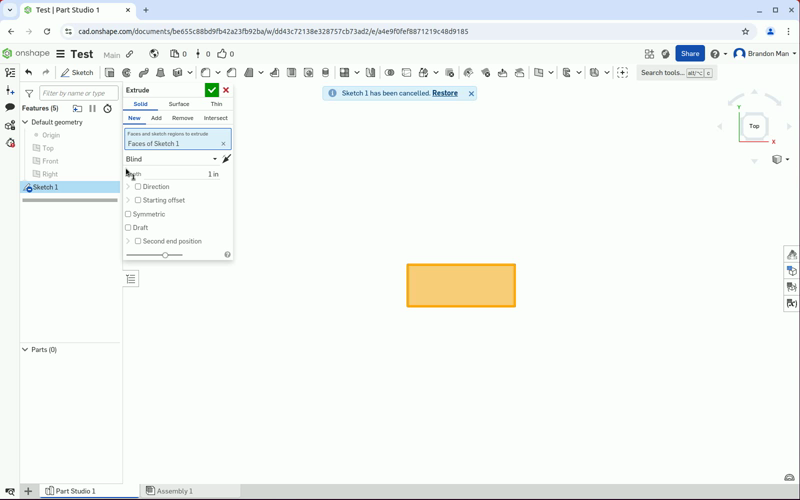
mouse_move(143, 106)
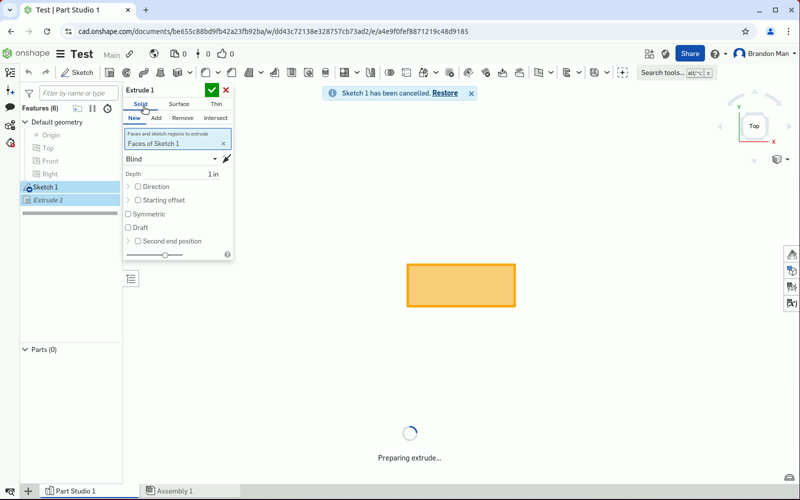
click(143, 106)
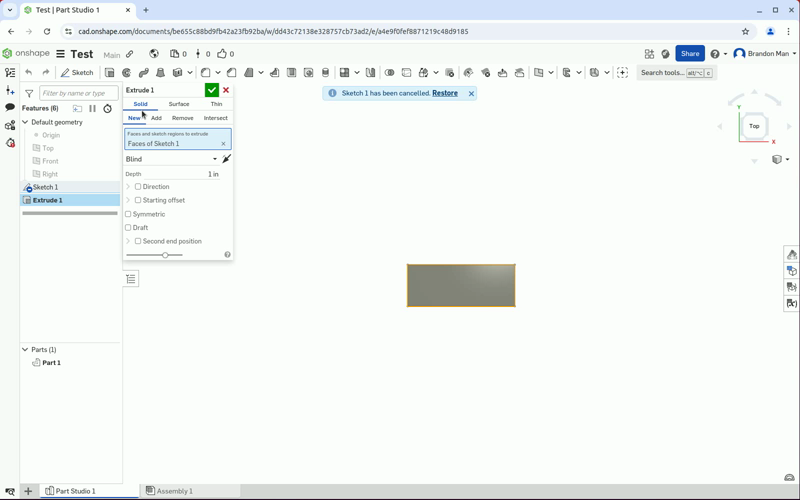
mouse_move(137, 120)
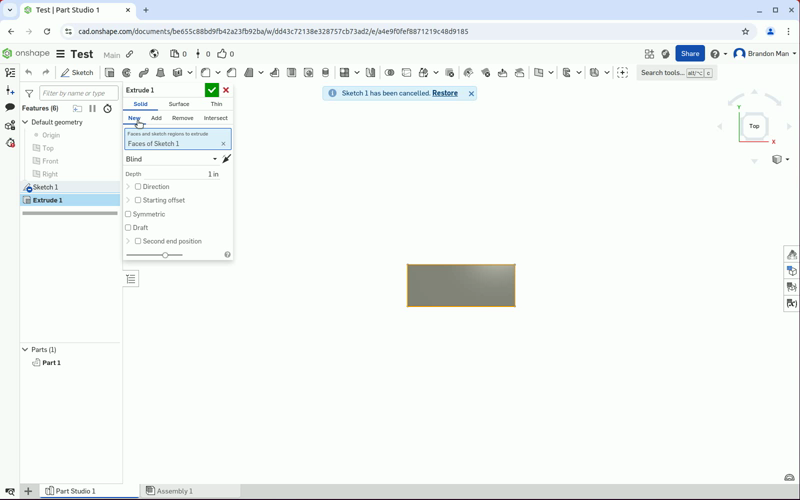
click(137, 120)
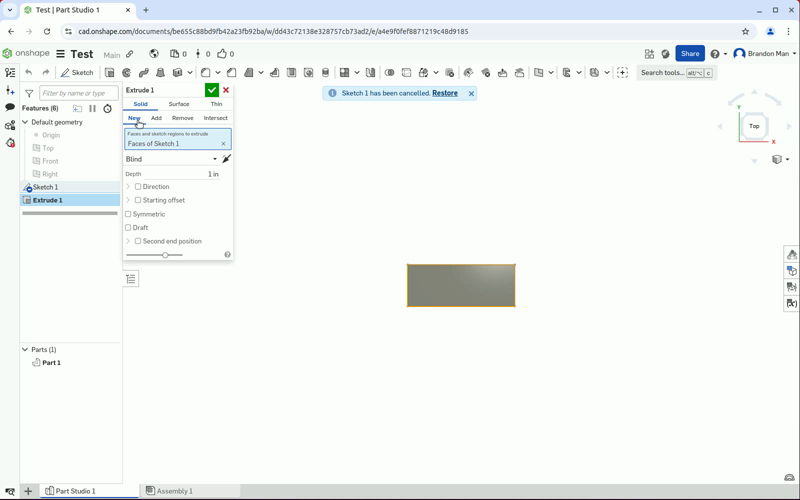
key(tab, 4)
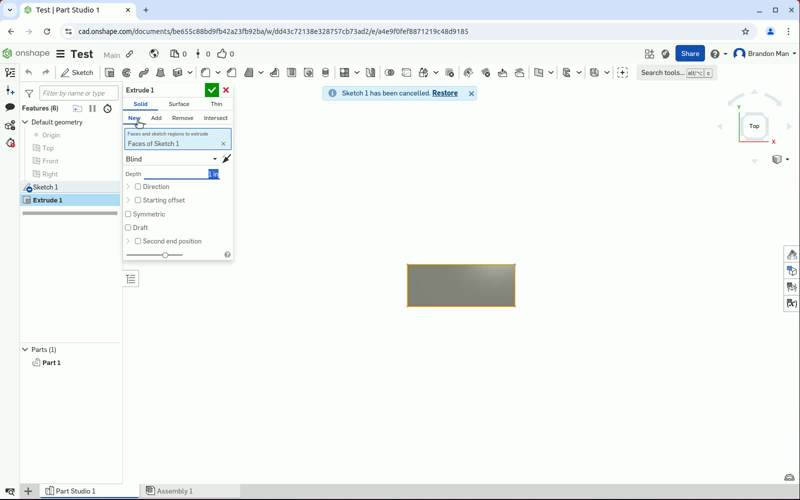
text(23.108)
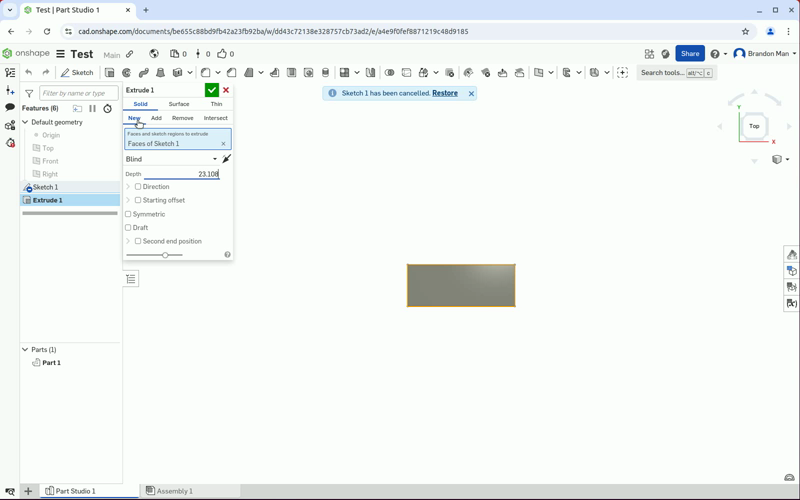
key(enter)
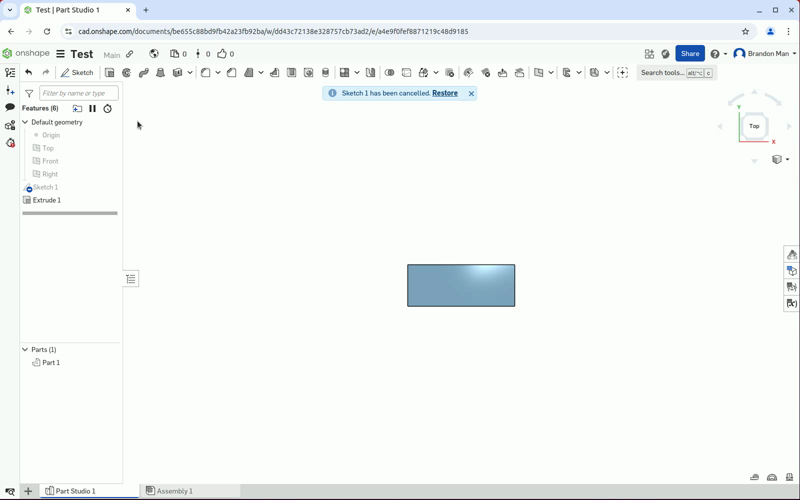
key(shift+h)
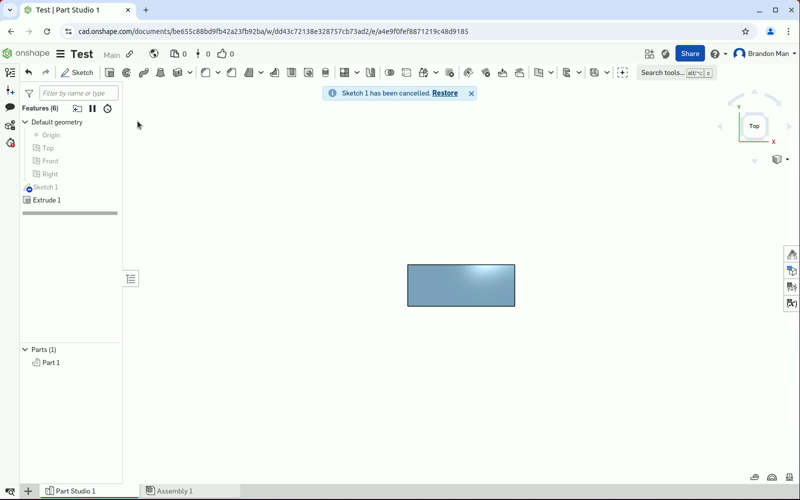
key(shift+h)
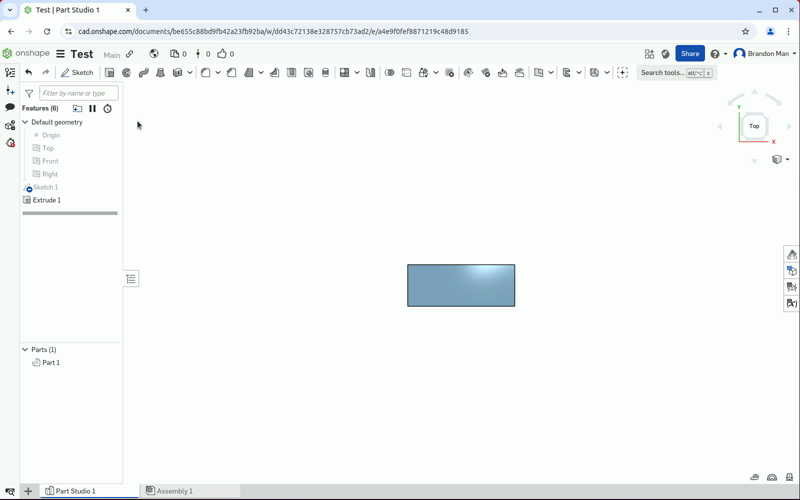
mouse_move(73, 189)
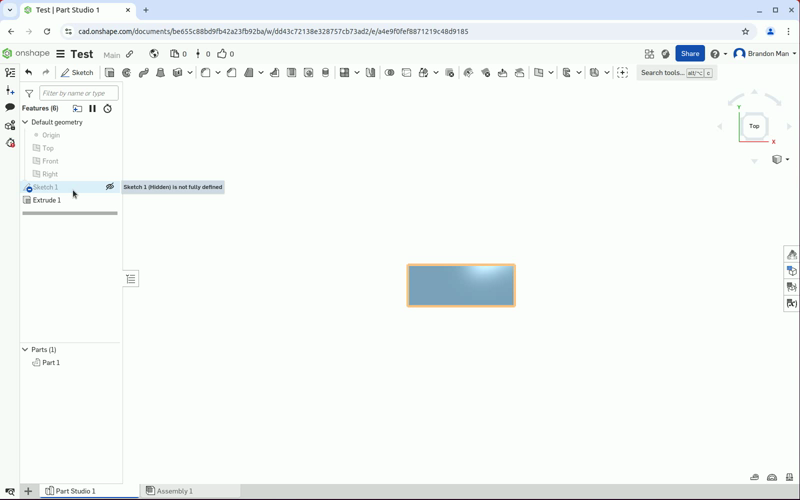
click(73, 189)
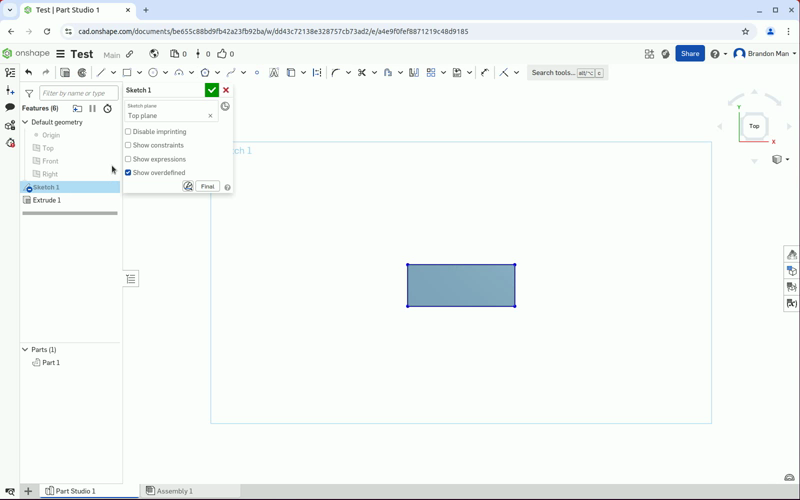
mouse_move(229, 92)
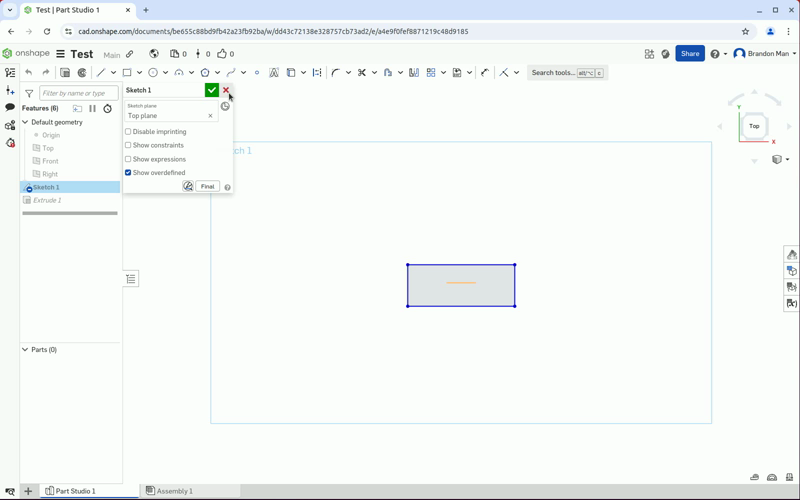
click(229, 92)
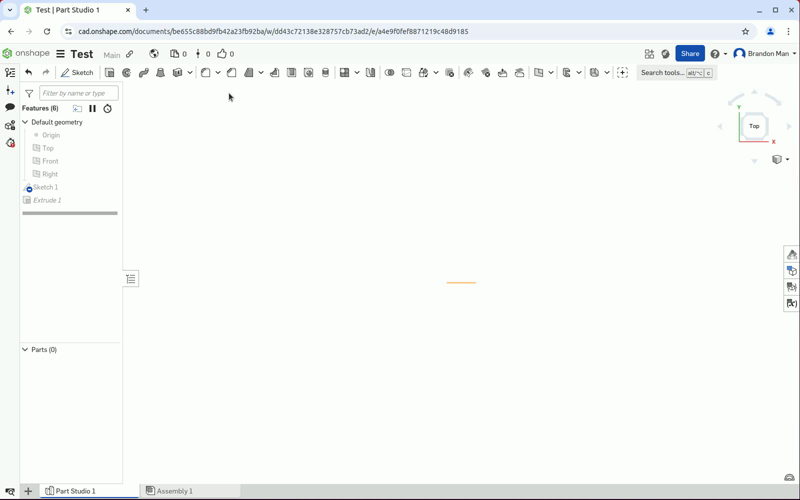
mouse_move(73, 352)
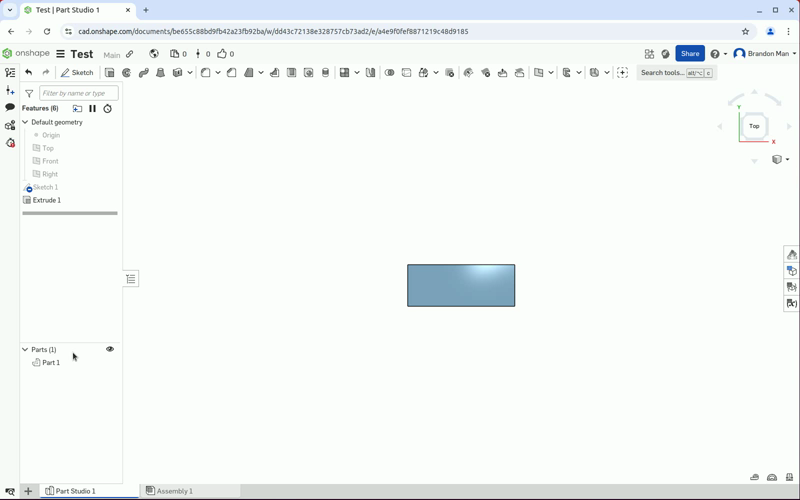
key(y)
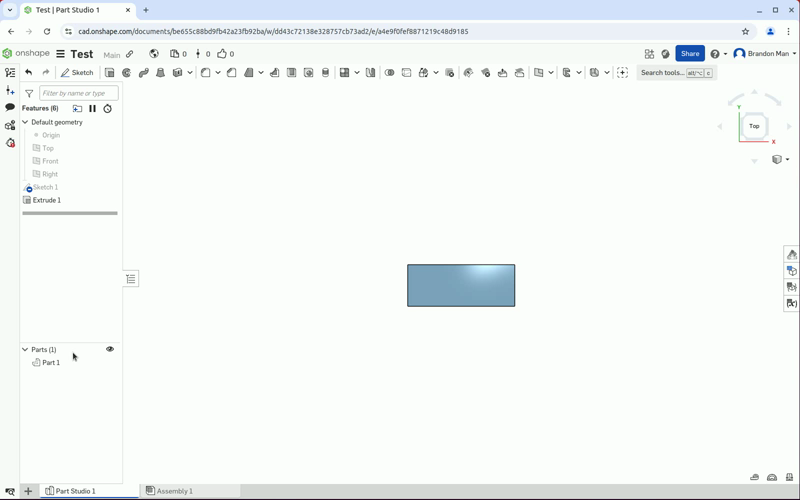
key(shift+p)
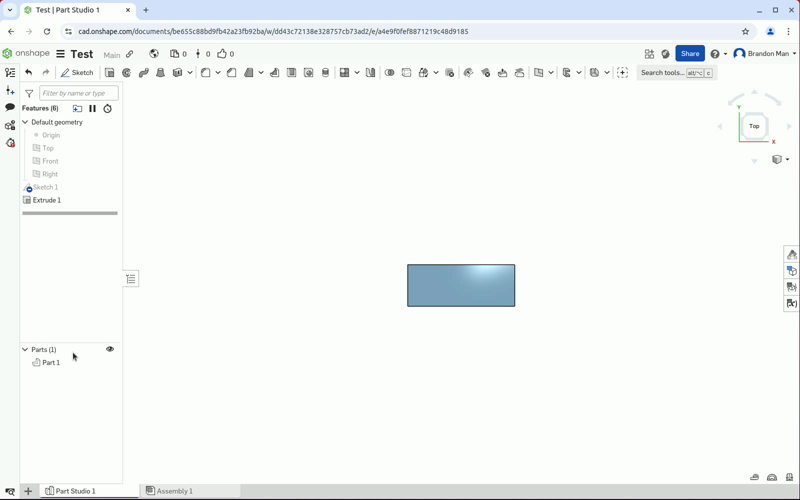
key(space)
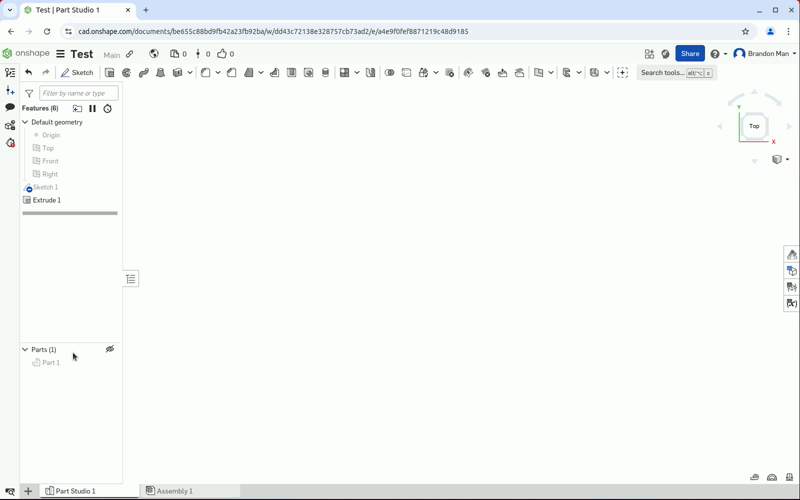
key_down(shift)
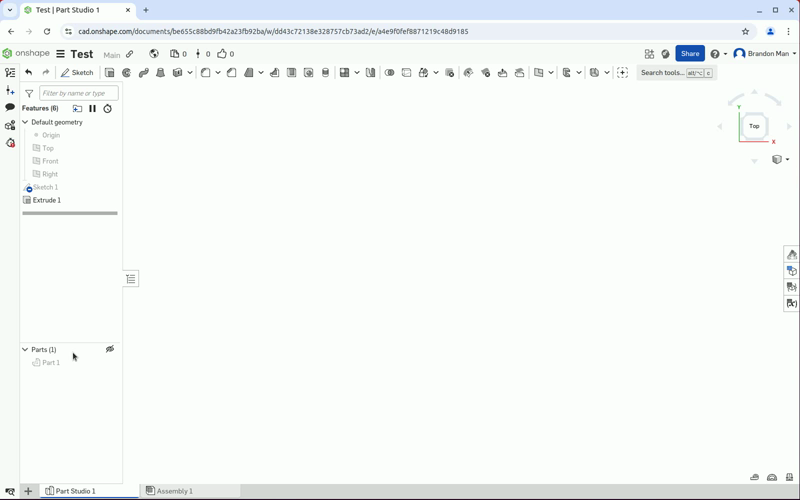
key(up)
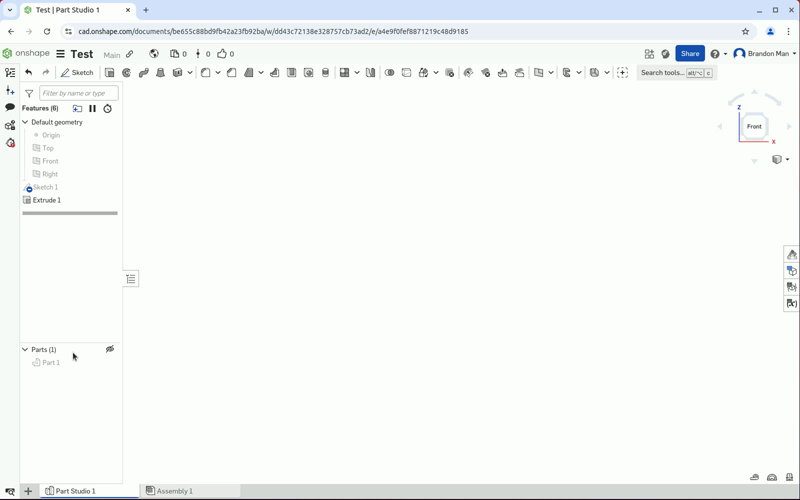
key_up(shift)
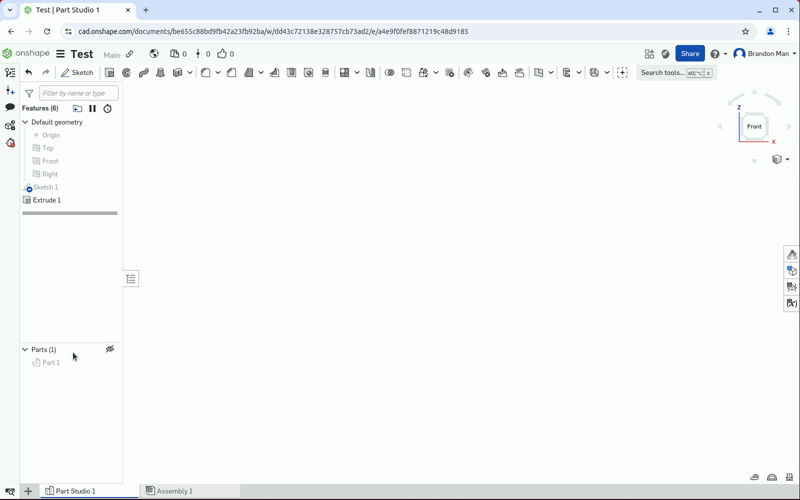
mouse_move(73, 352)
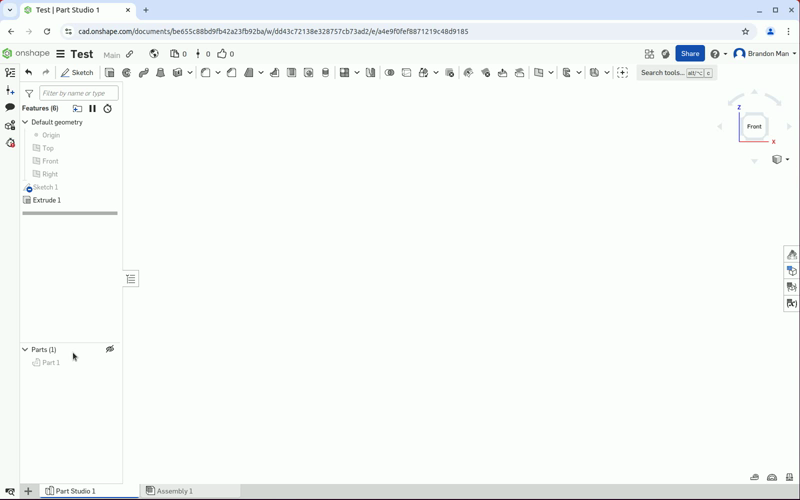
key(shift+y)
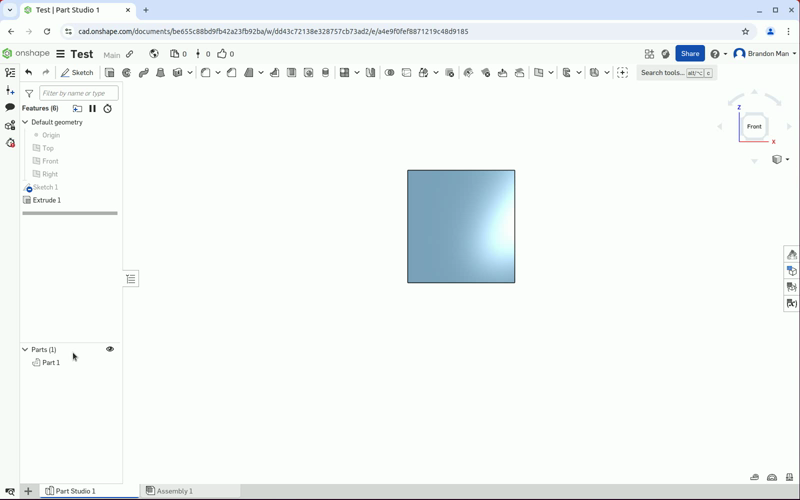
mouse_move(541, 75)
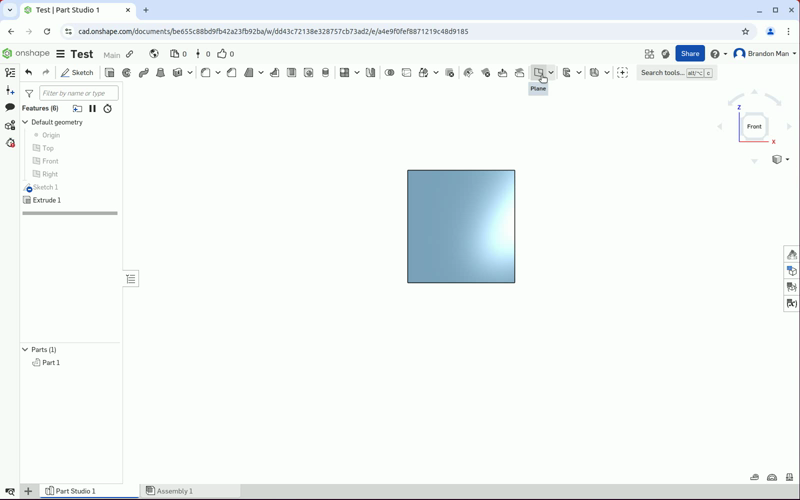
click(541, 75)
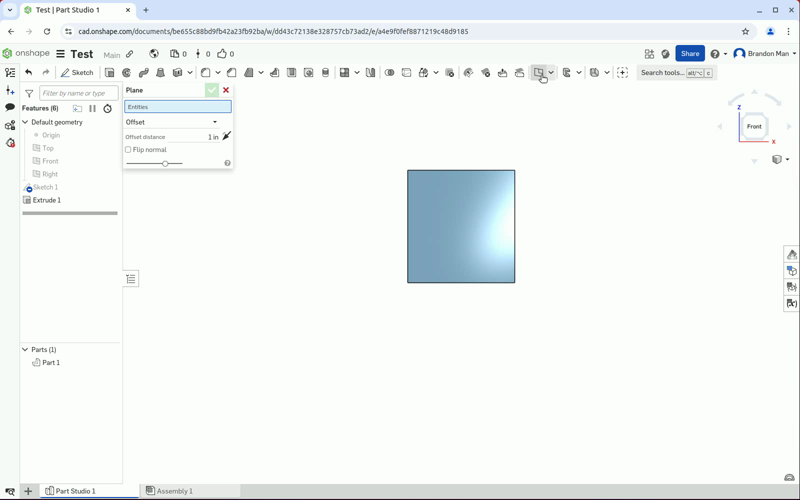
mouse_move(73, 163)
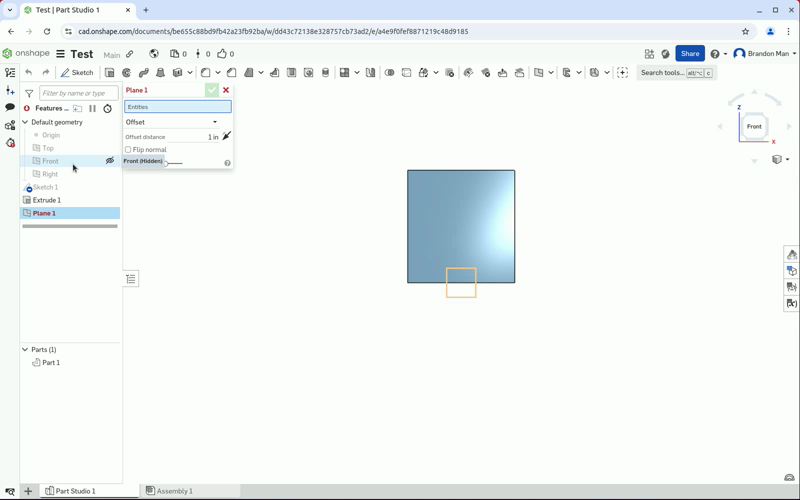
click(73, 163)
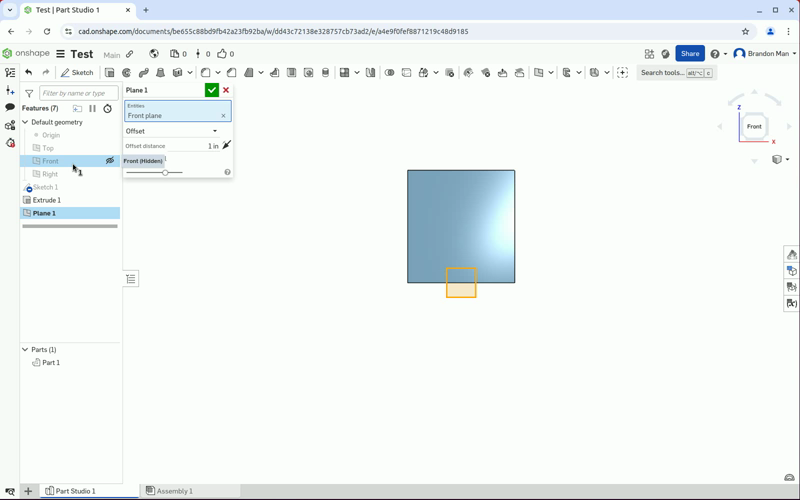
key(tab, 2)
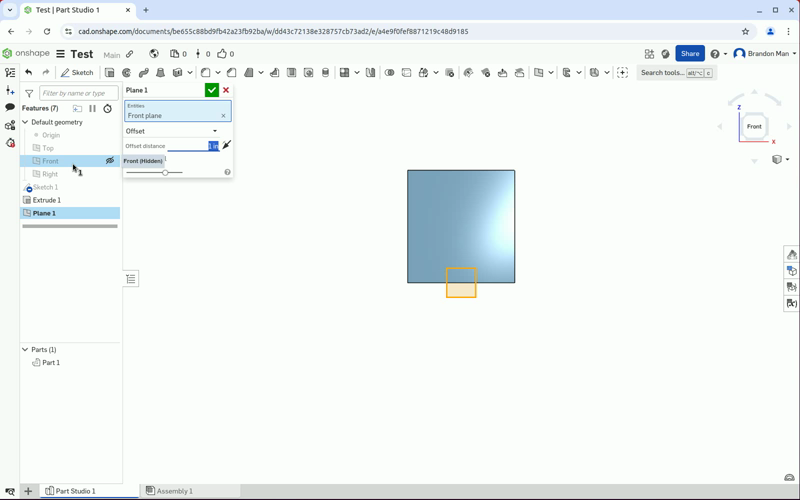
text(4.807)
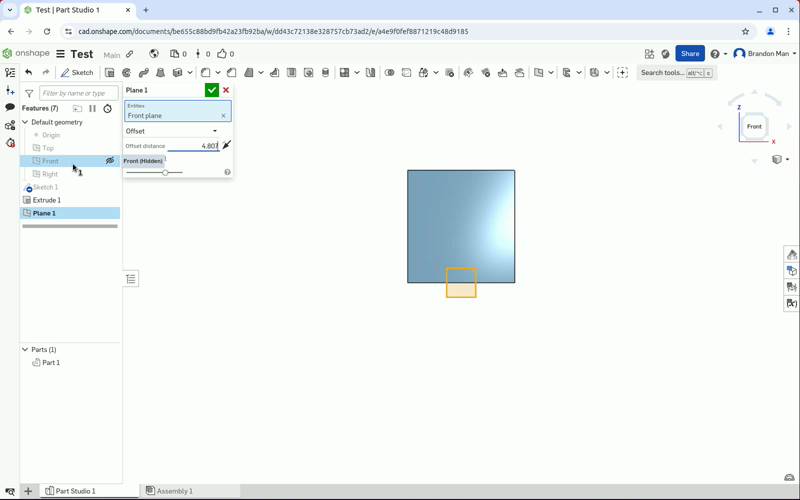
key(enter, 2)
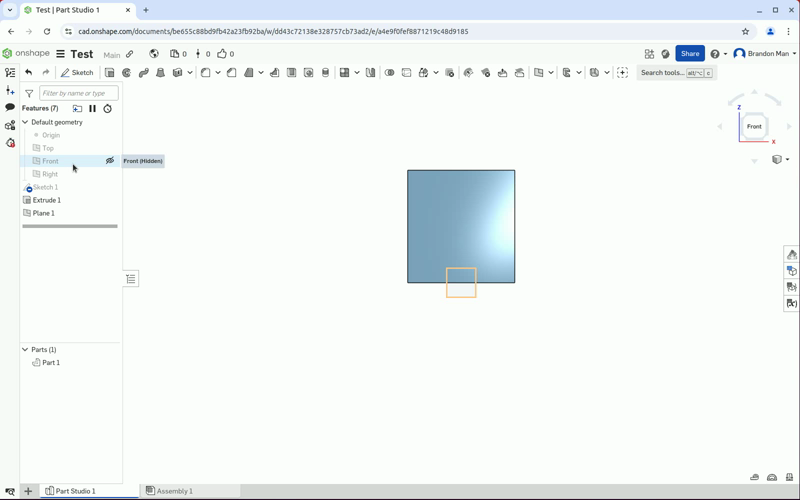
key(shift+s)
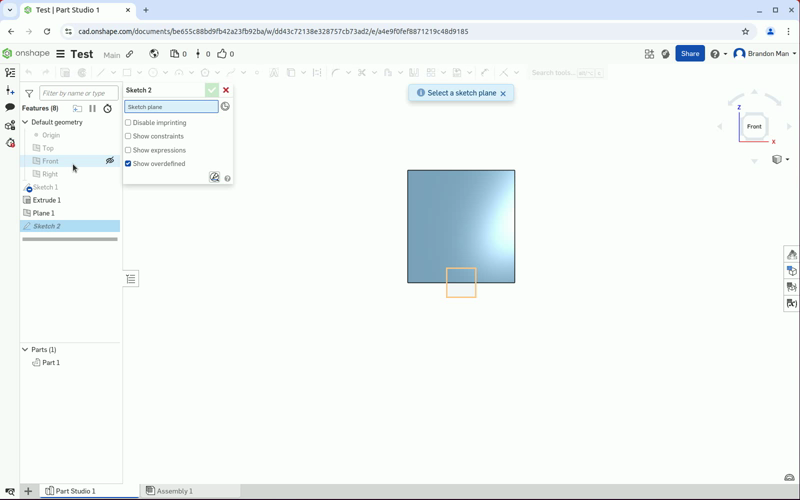
mouse_move(73, 215)
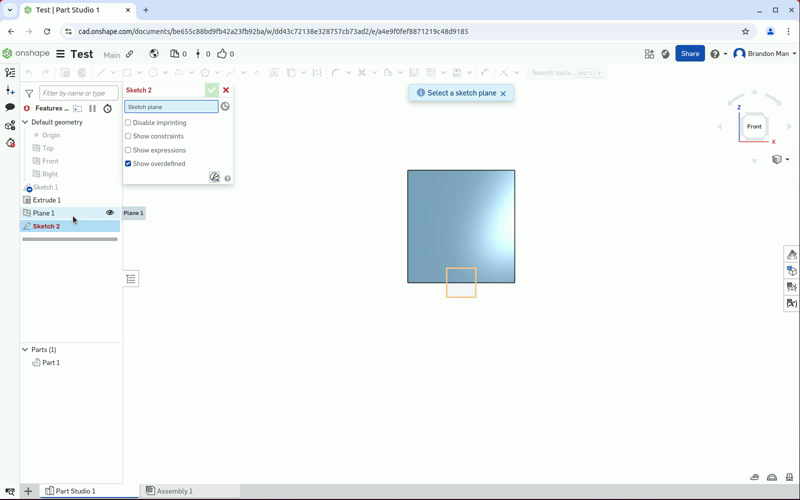
click(73, 215)
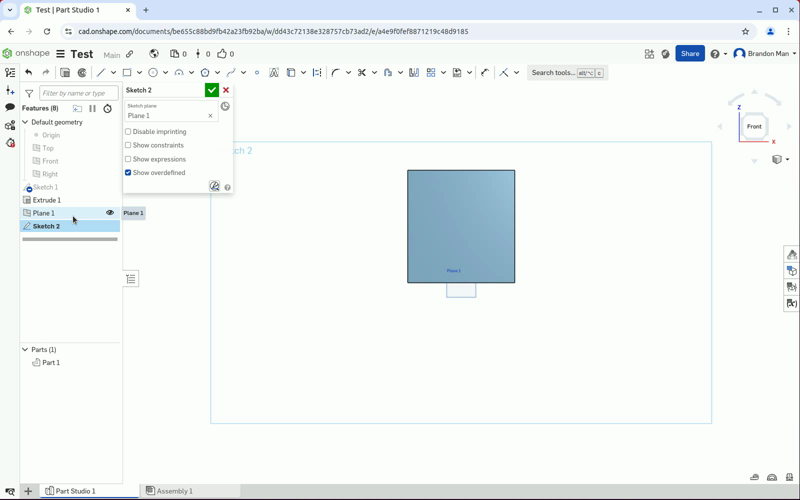
mouse_move(73, 352)
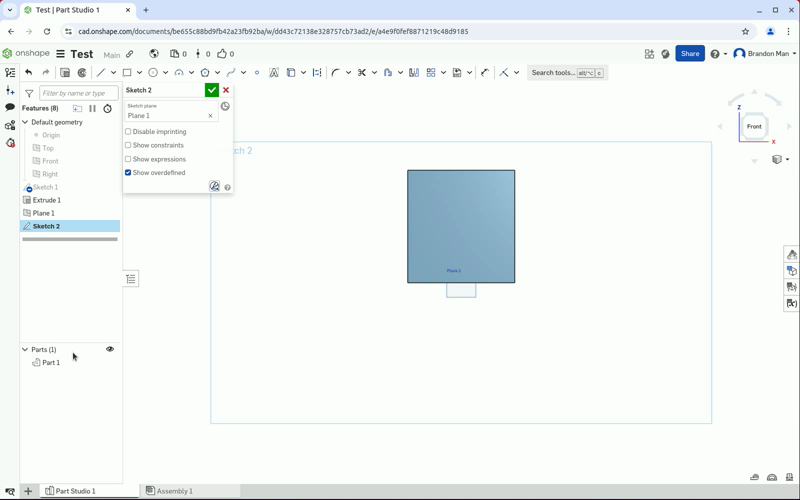
key(y)
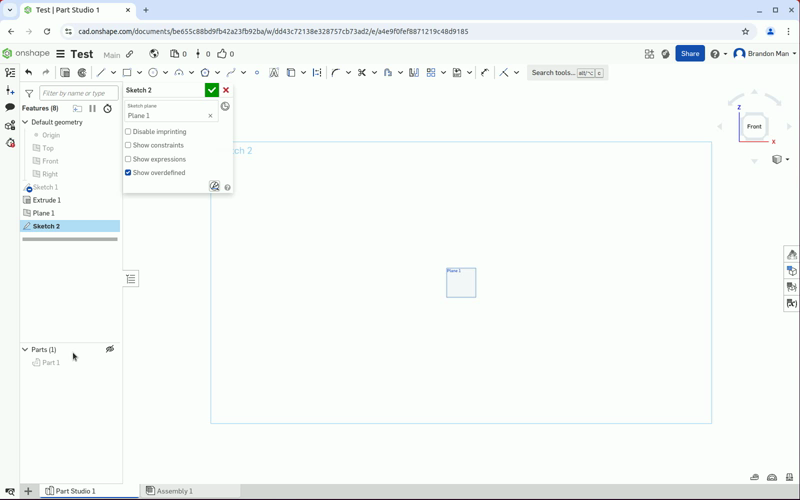
key(l)
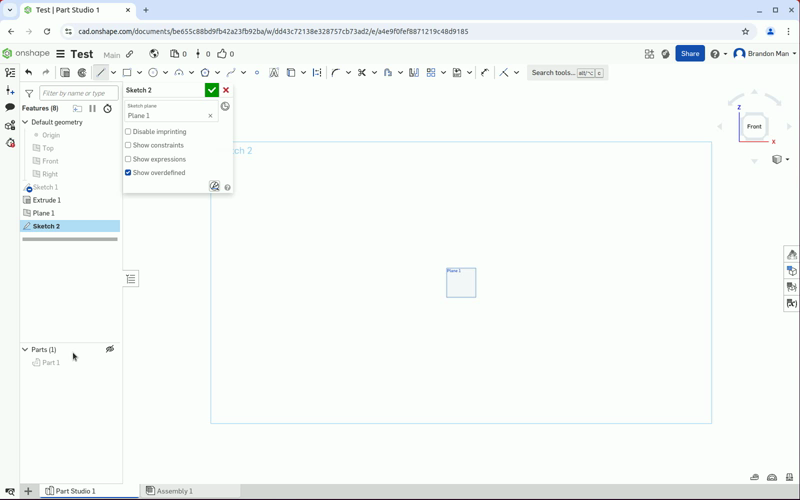
key_down(shift)
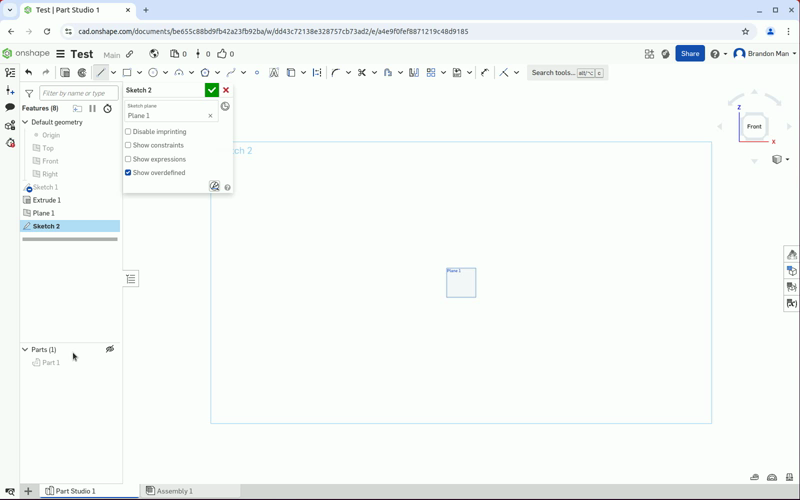
mouse_move(412, 279)
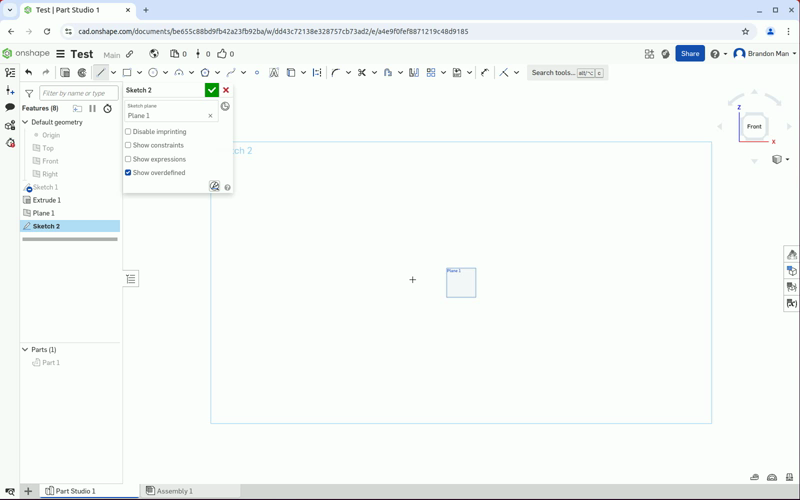
click(412, 279)
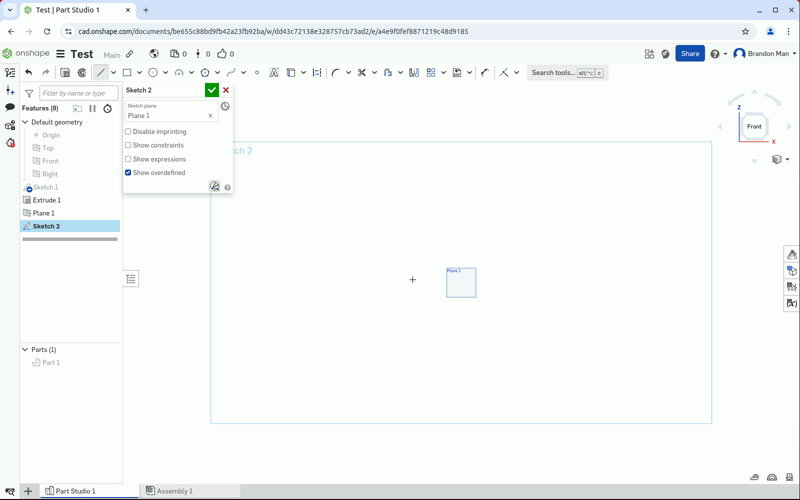
key_up(shift)
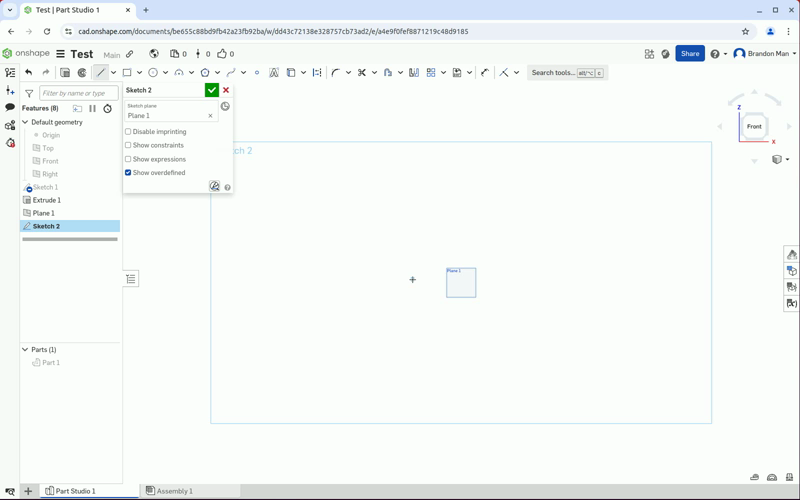
key_down(shift)
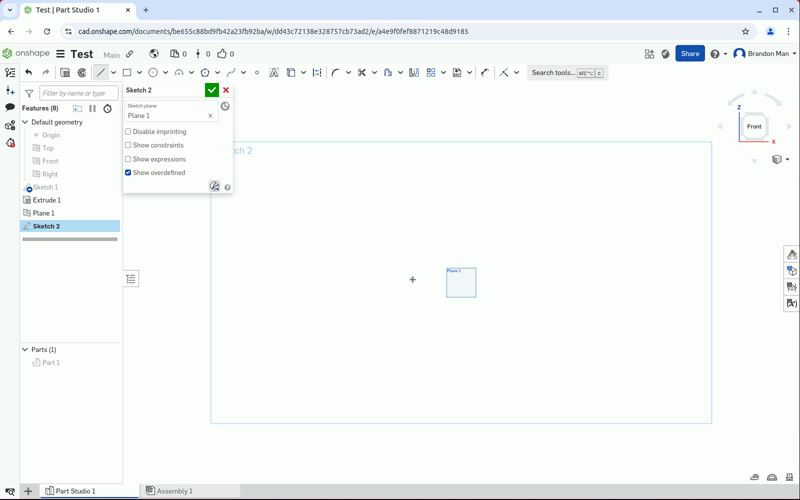
mouse_move(510, 279)
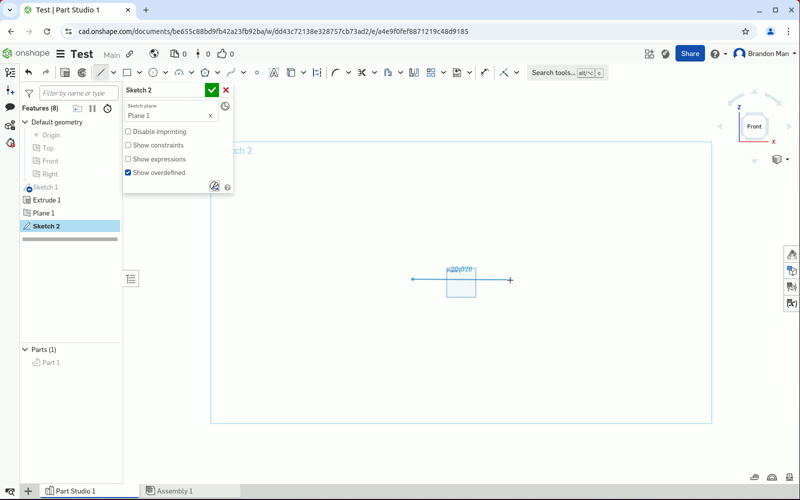
click(510, 279)
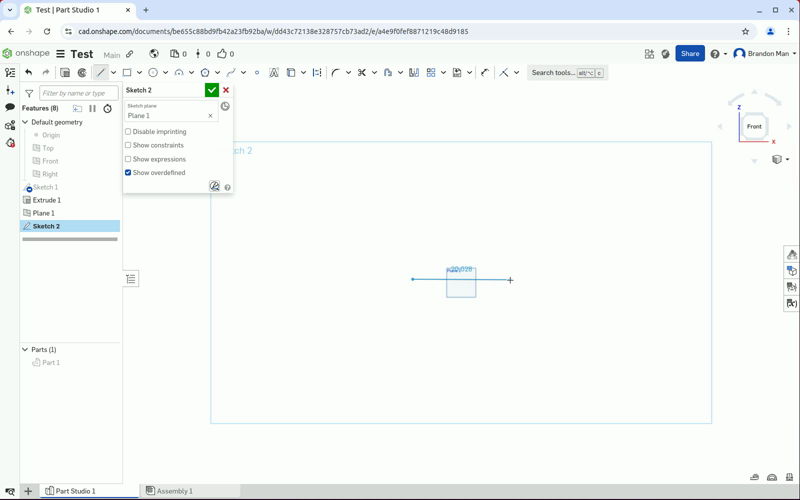
key_up(shift)
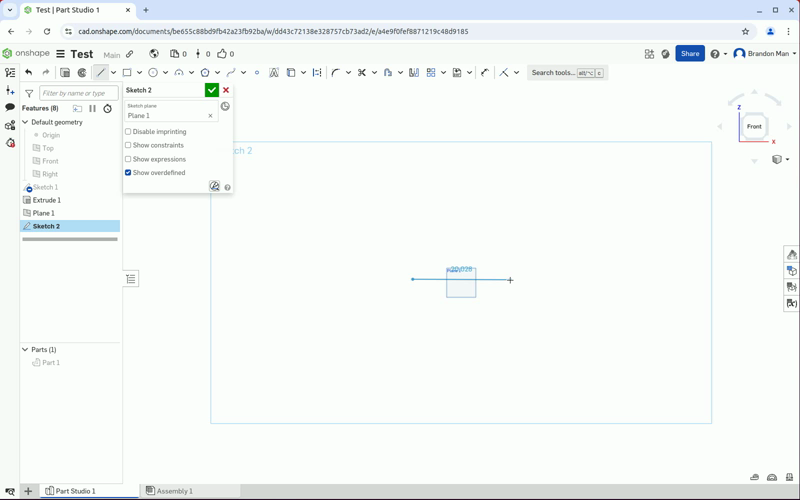
key_down(shift)
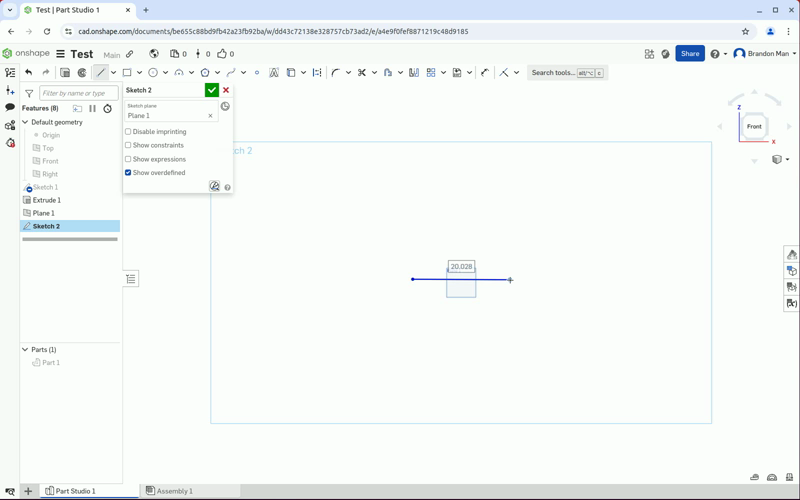
mouse_move(540, 279)
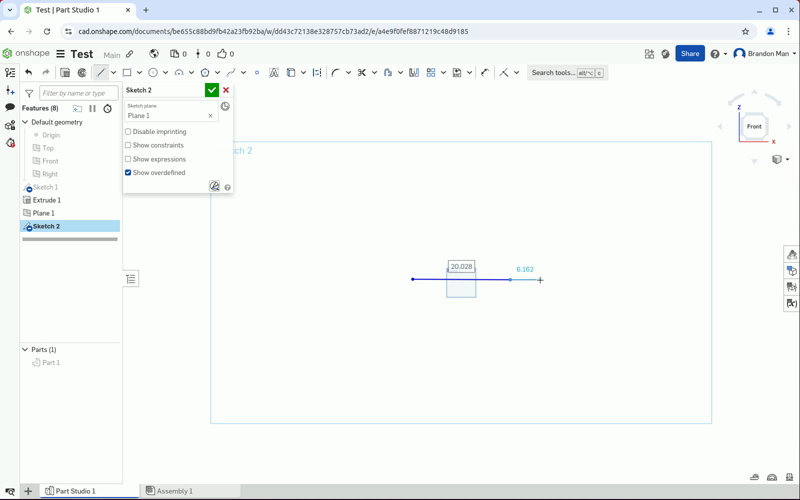
mouse_move(510, 229)
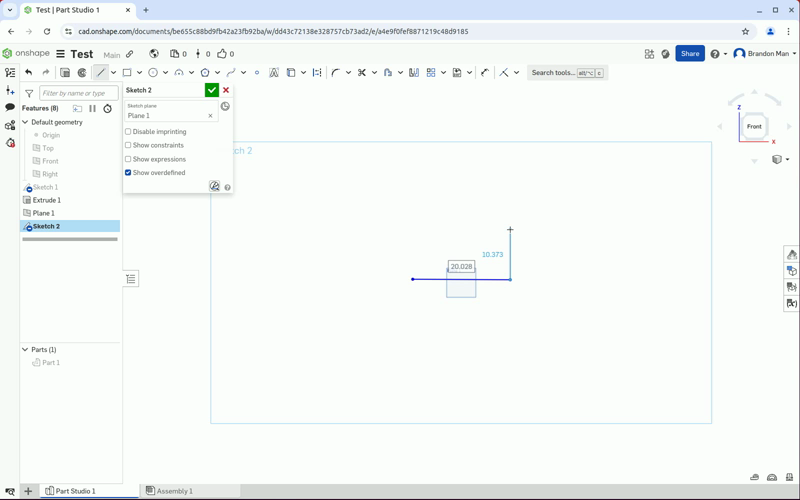
click(510, 229)
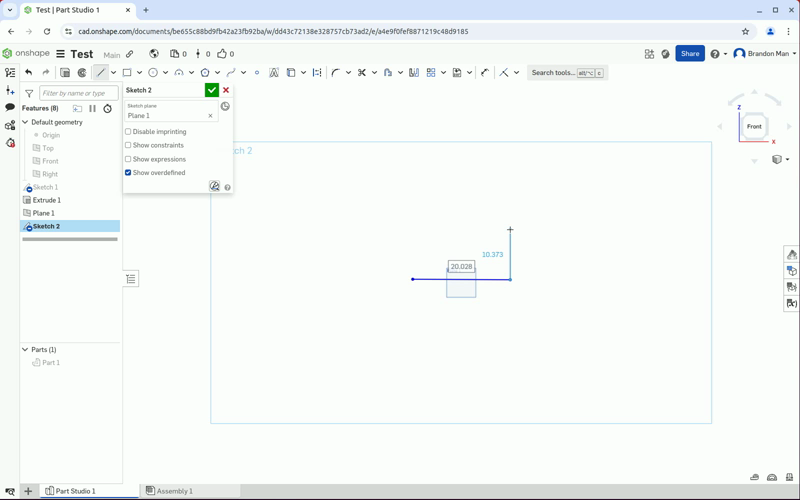
key_up(shift)
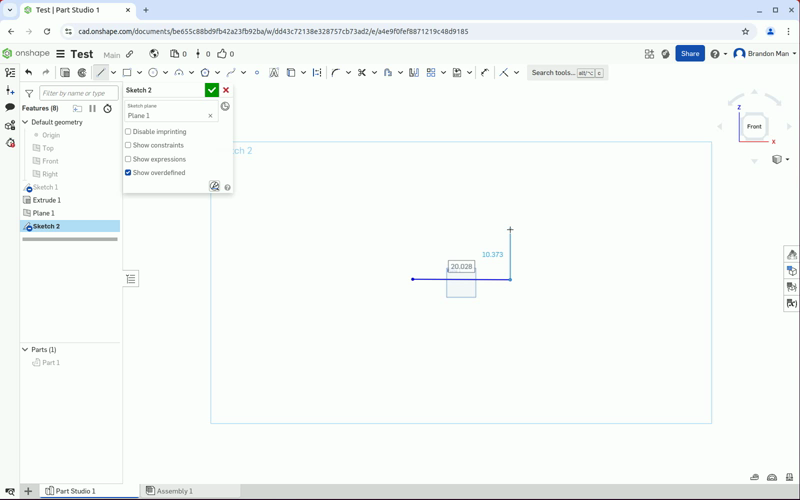
key_down(shift)
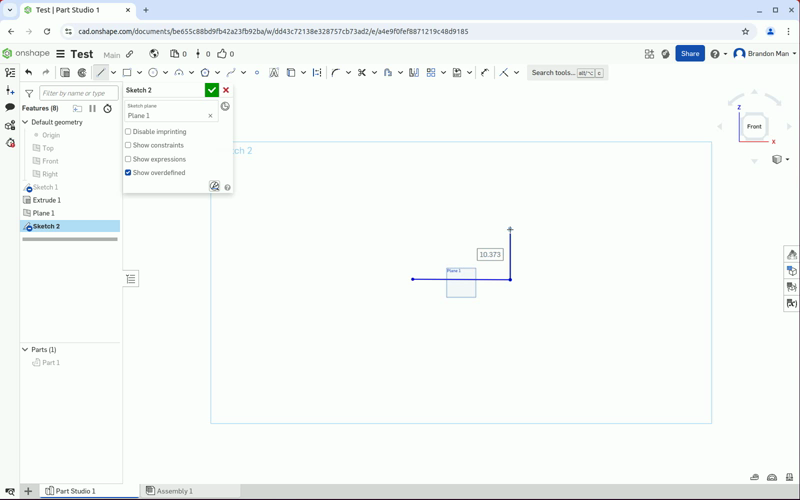
mouse_move(412, 229)
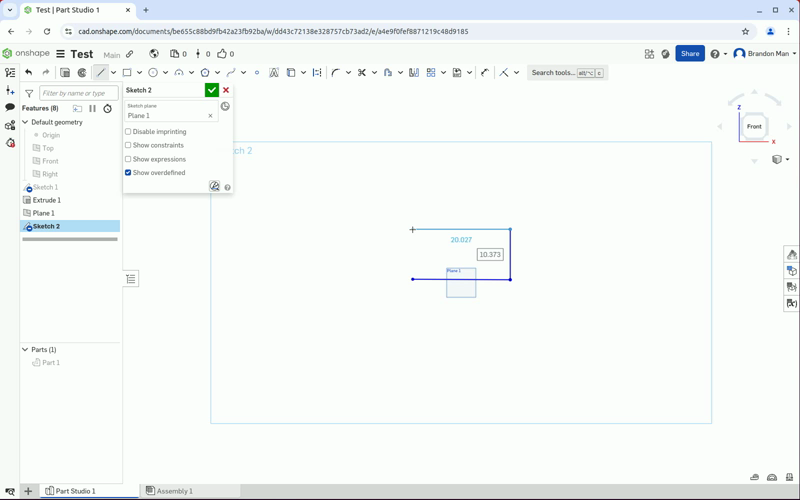
click(412, 229)
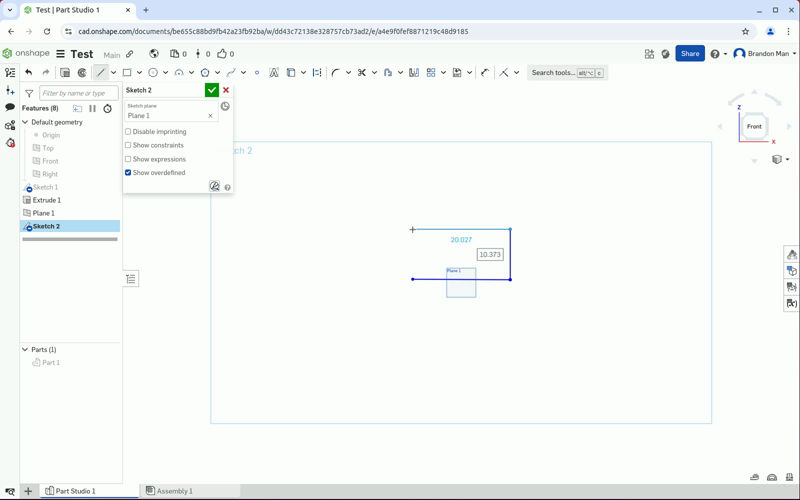
key_up(shift)
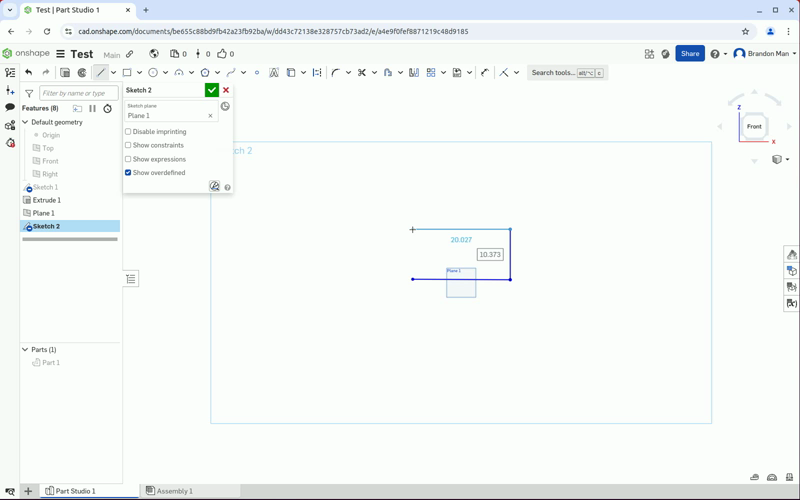
mouse_move(442, 229)
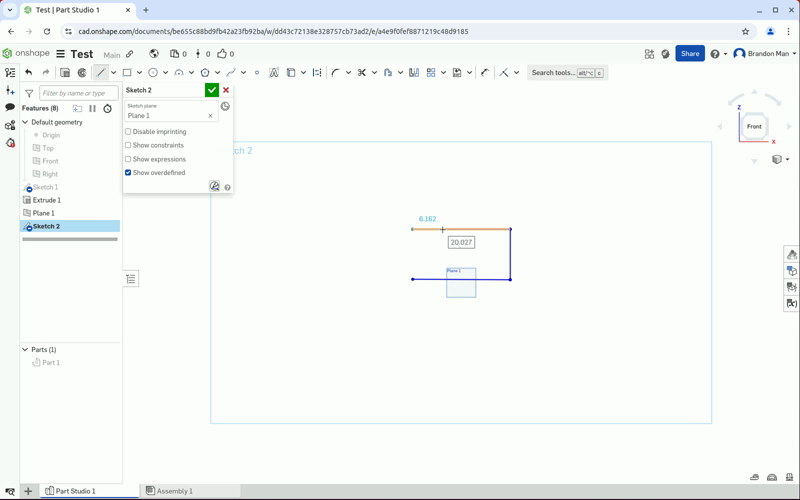
key_down(shift)
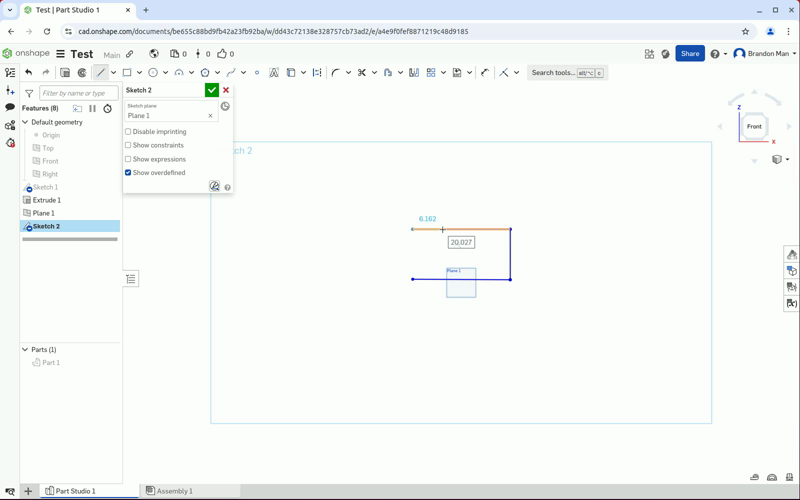
mouse_move(412, 279)
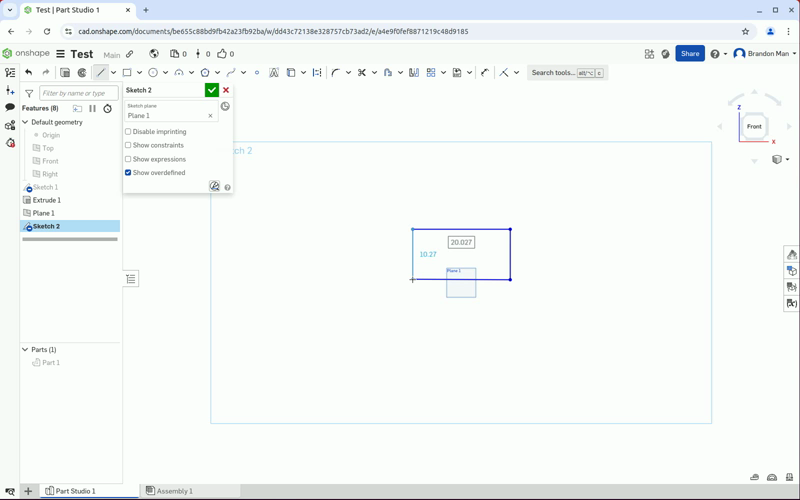
key_up(shift)
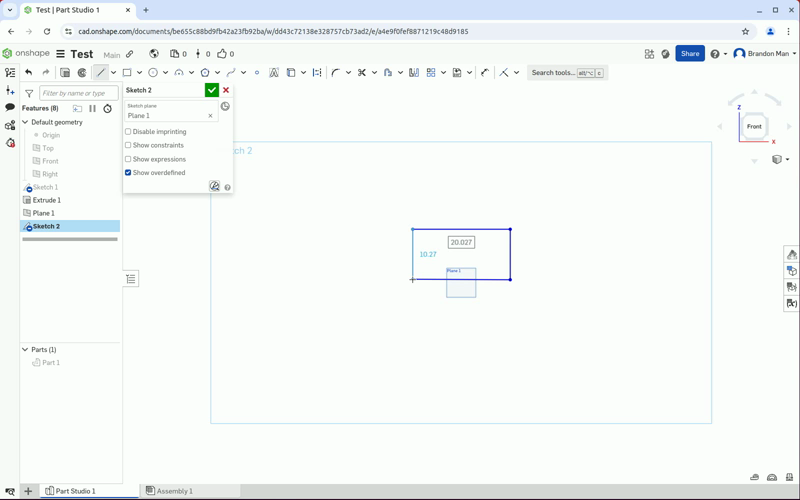
click(412, 279)
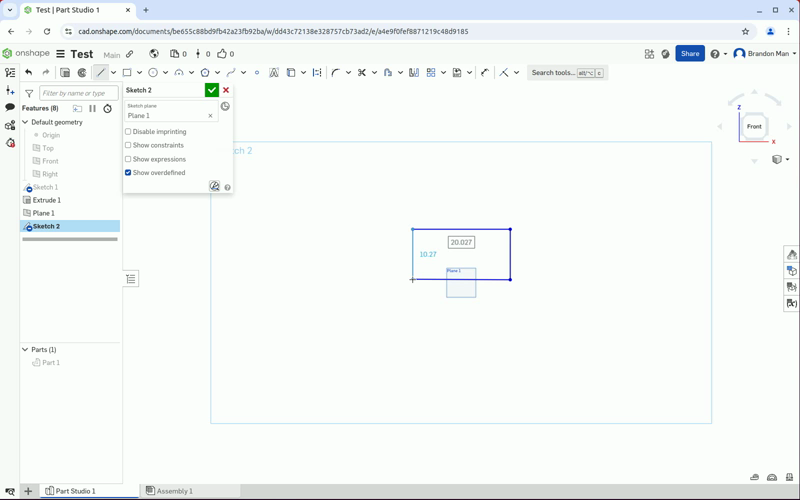
key(esc)
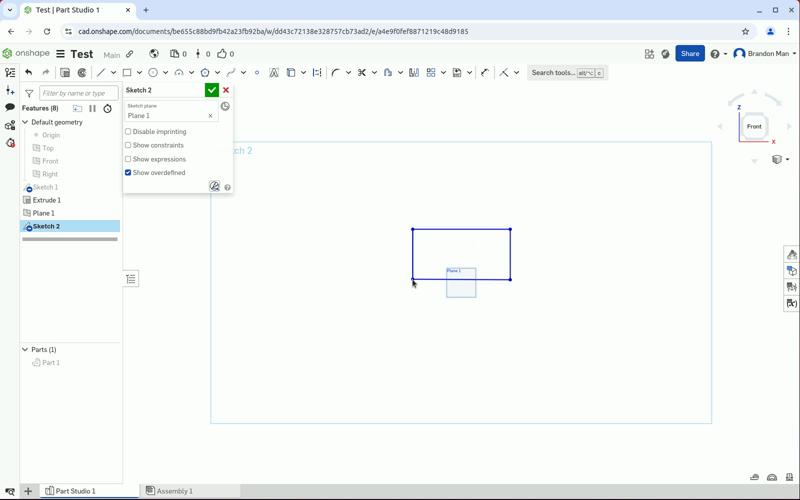
mouse_move(435, 274)
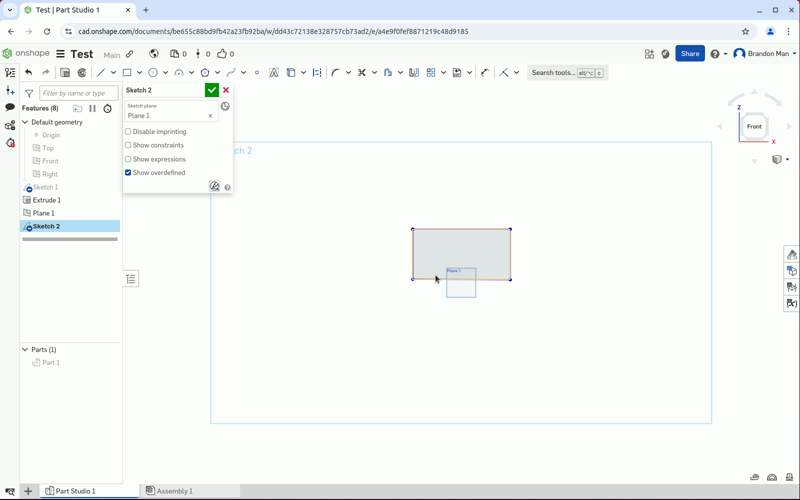
click(435, 274)
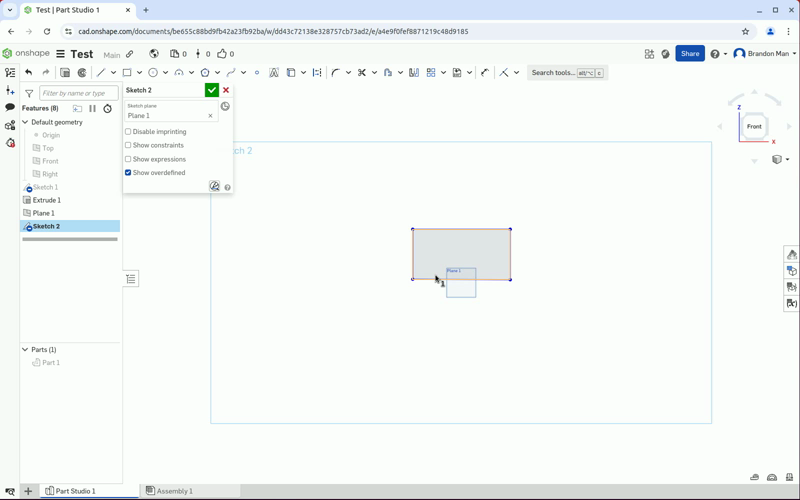
mouse_move(73, 352)
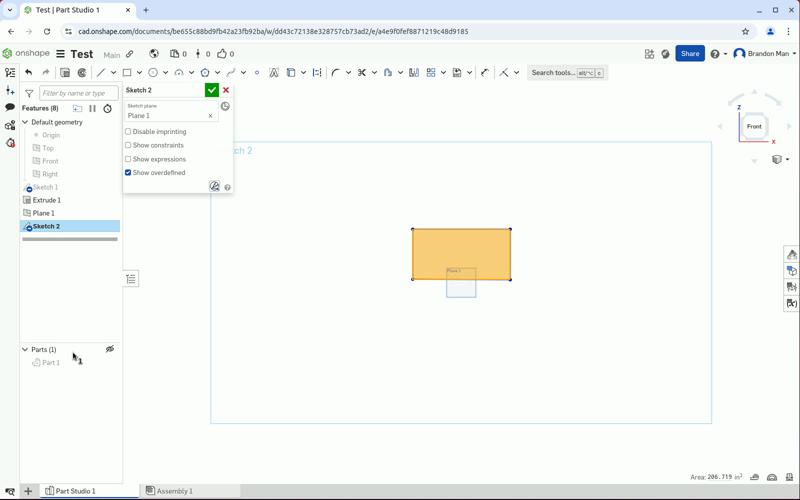
key(shift+y)
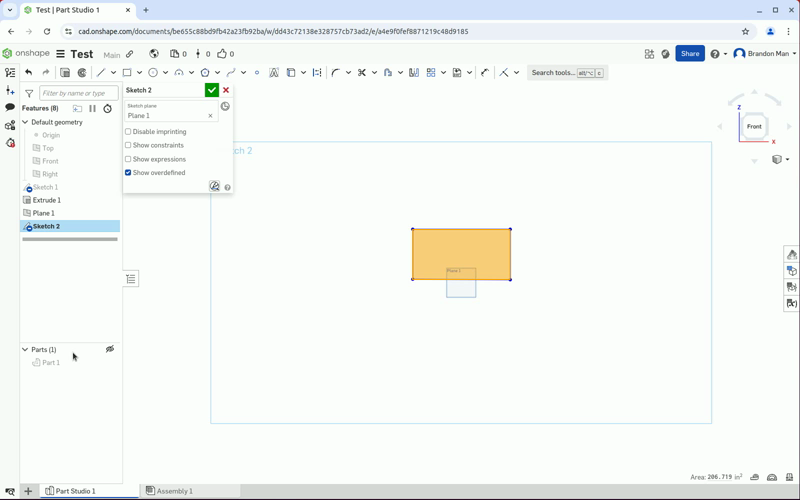
key(shift+e)
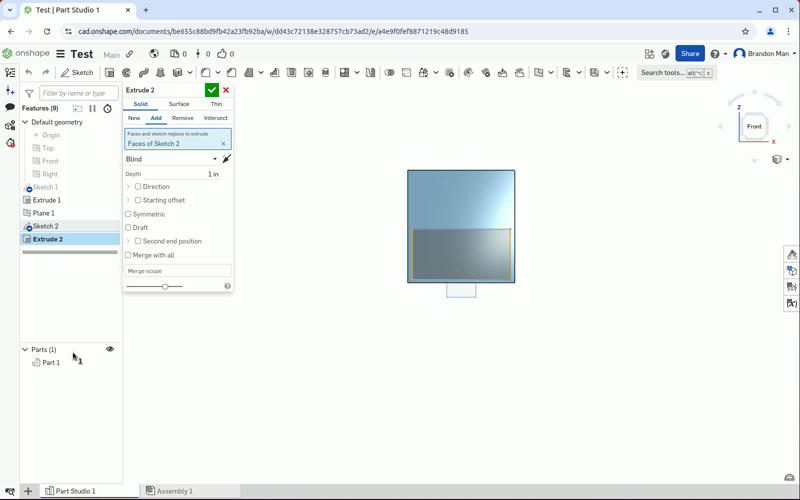
mouse_move(143, 106)
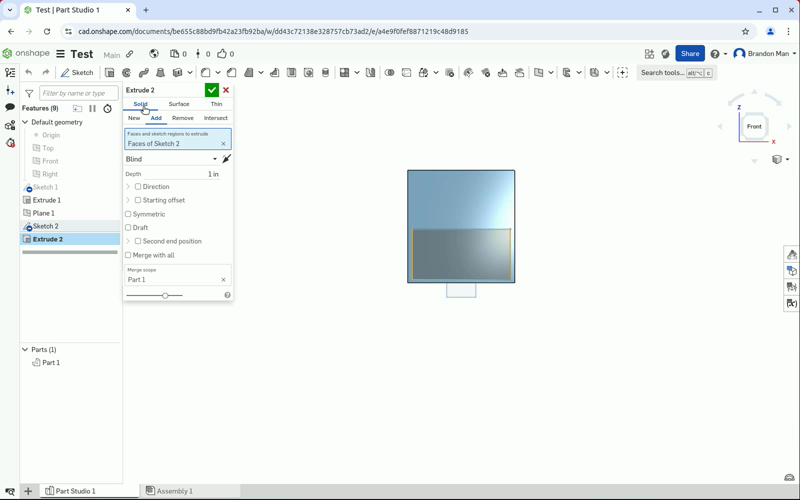
click(143, 106)
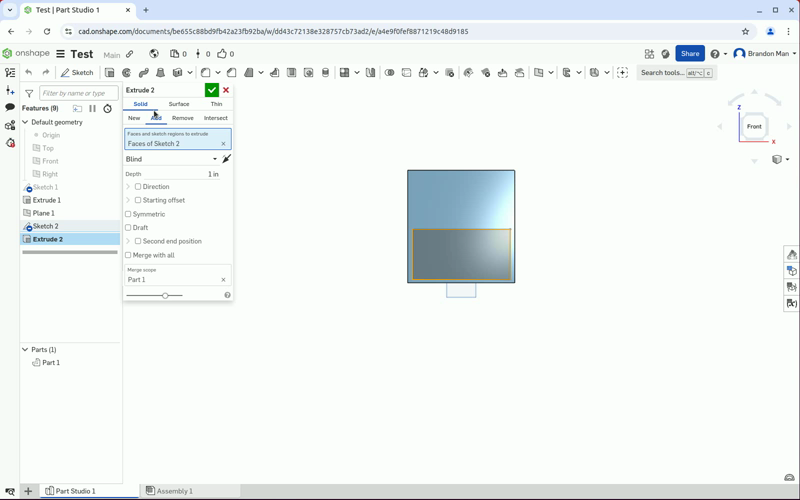
mouse_move(186, 120)
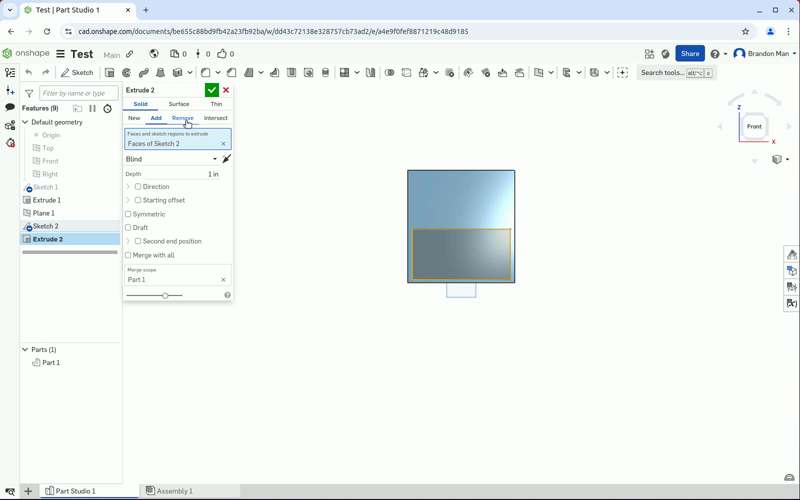
click(186, 120)
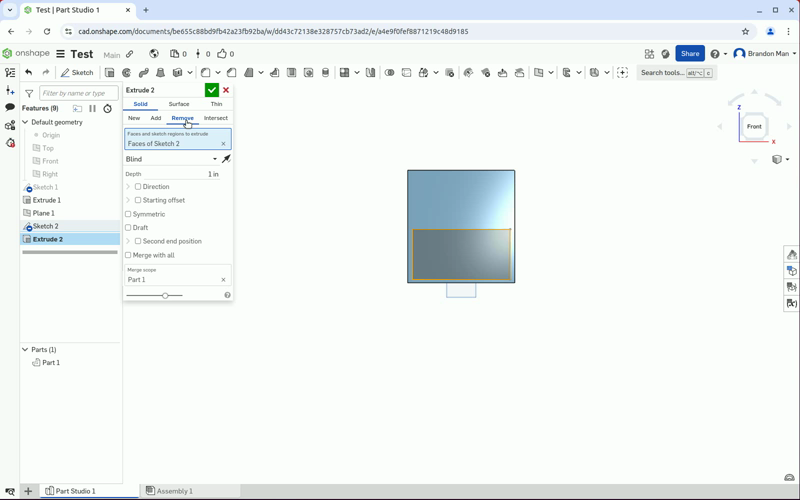
key(tab, 4)
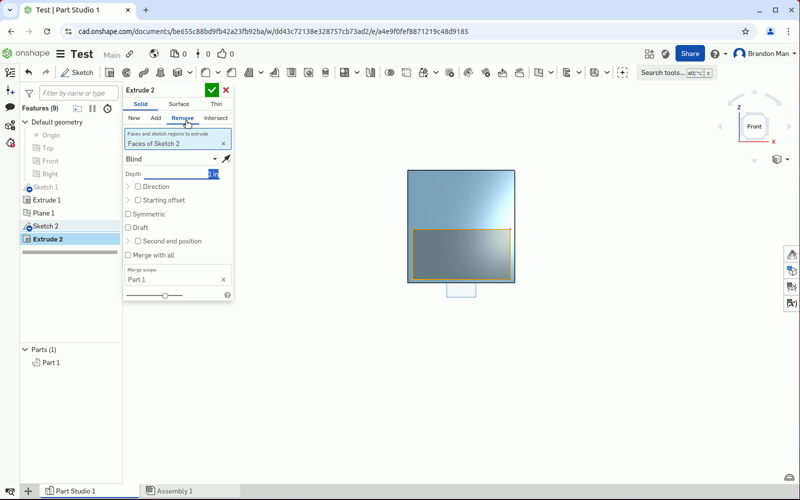
text(7.703)
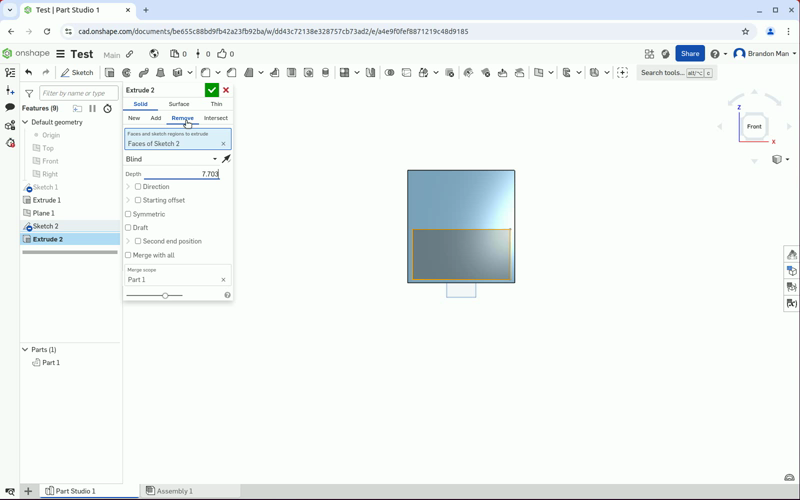
key(tab, 6)
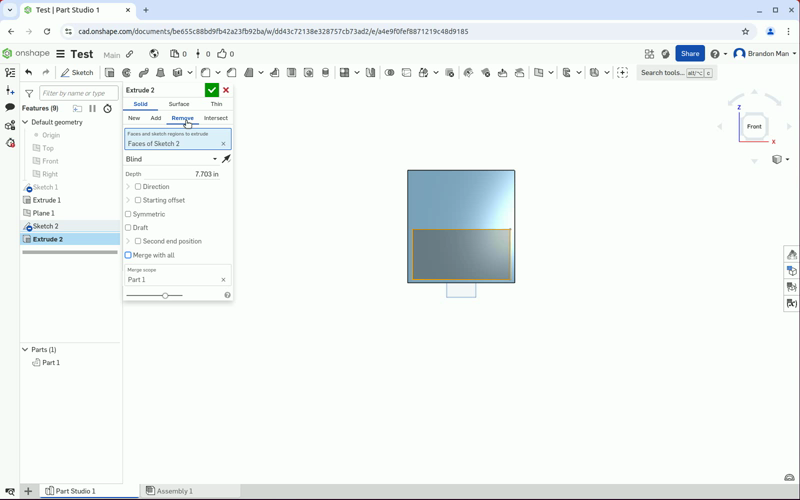
key(space)
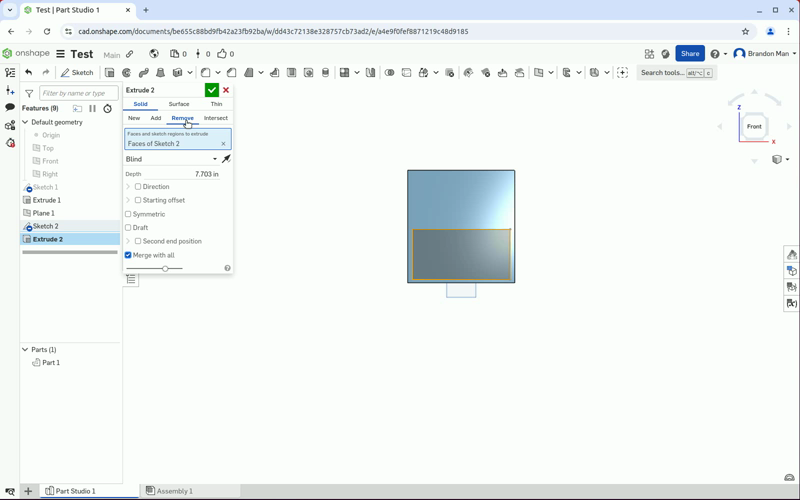
key(enter)
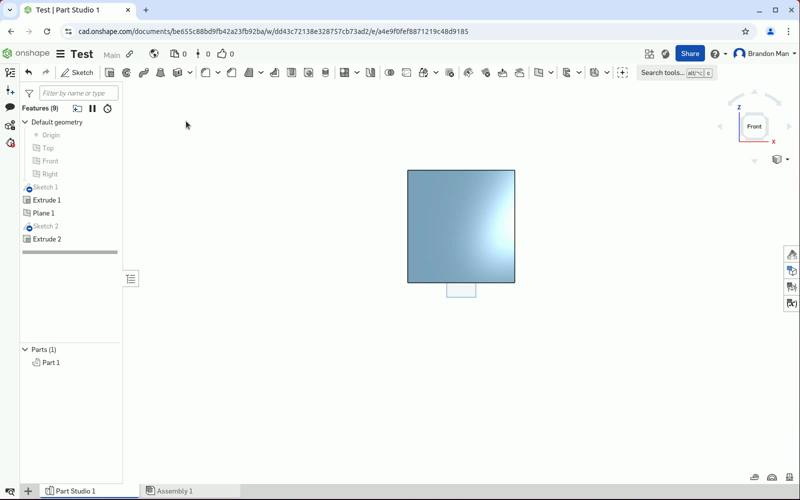
key(shift+h)
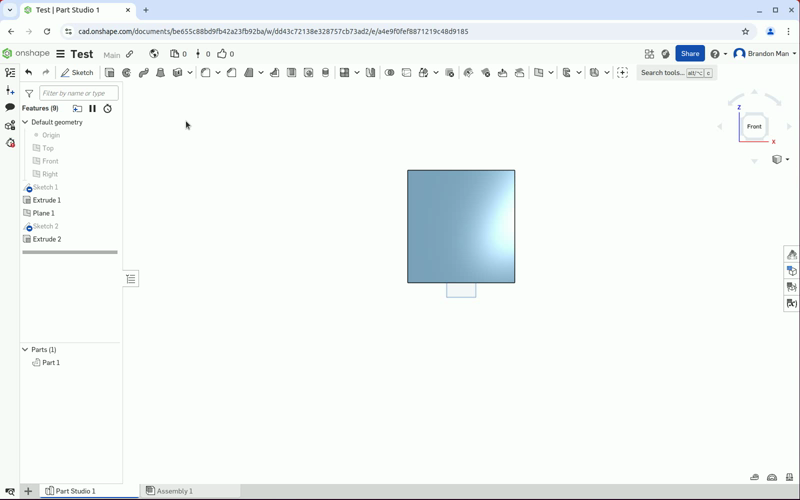
key(shift+h)
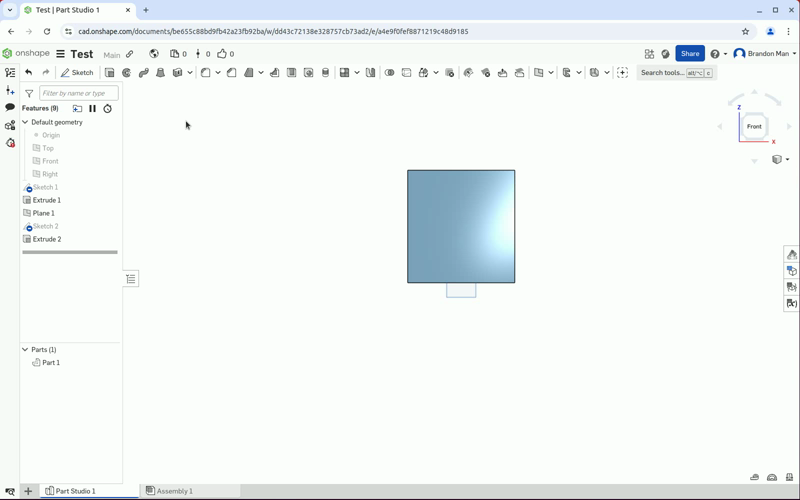
mouse_move(73, 189)
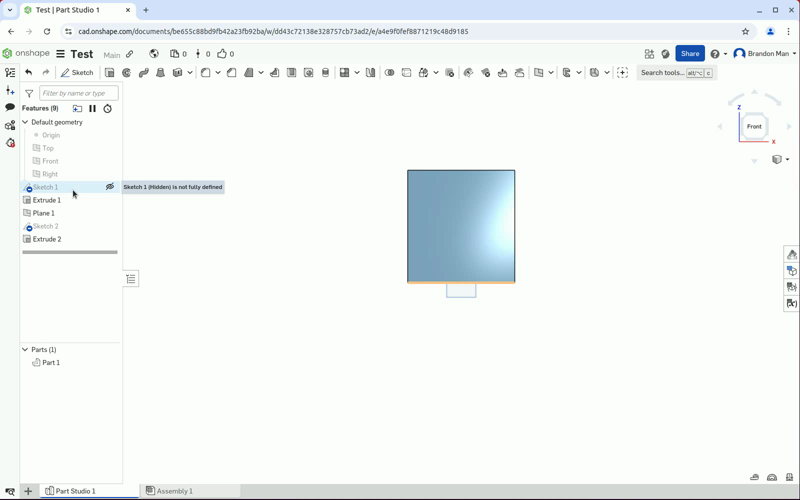
click(73, 189)
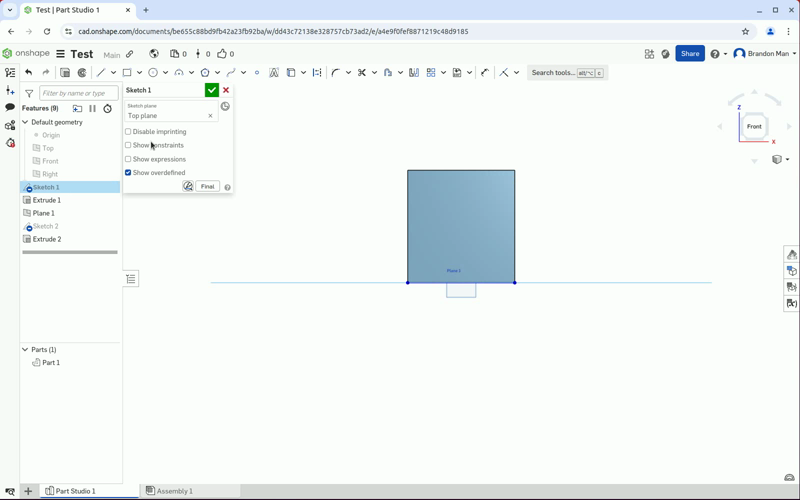
mouse_move(229, 92)
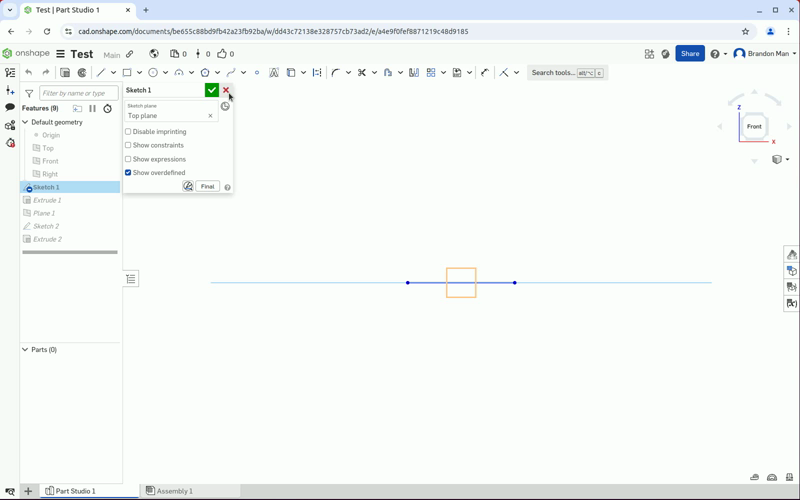
click(229, 92)
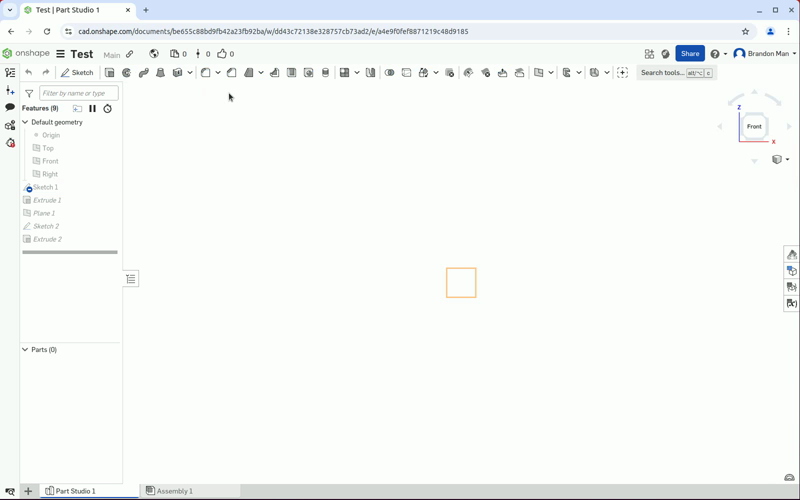
key(shift+s)
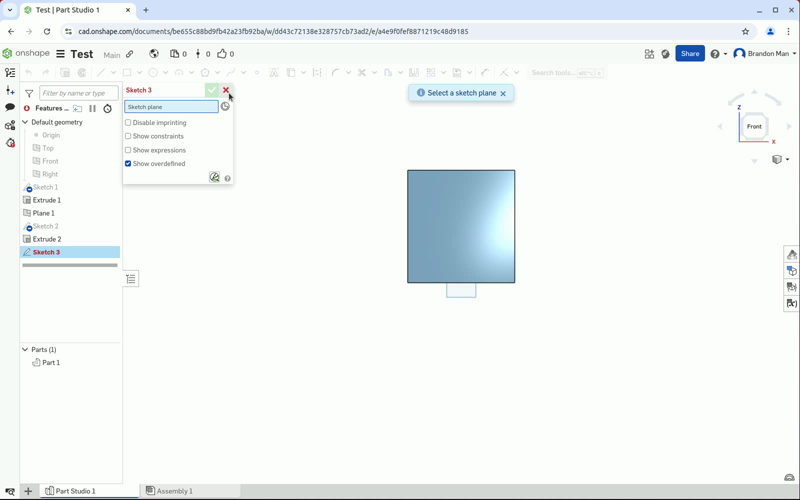
mouse_move(73, 215)
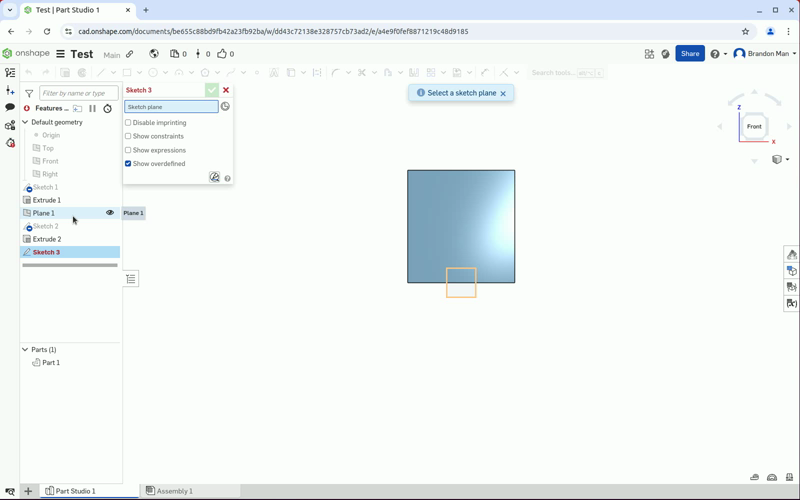
click(73, 215)
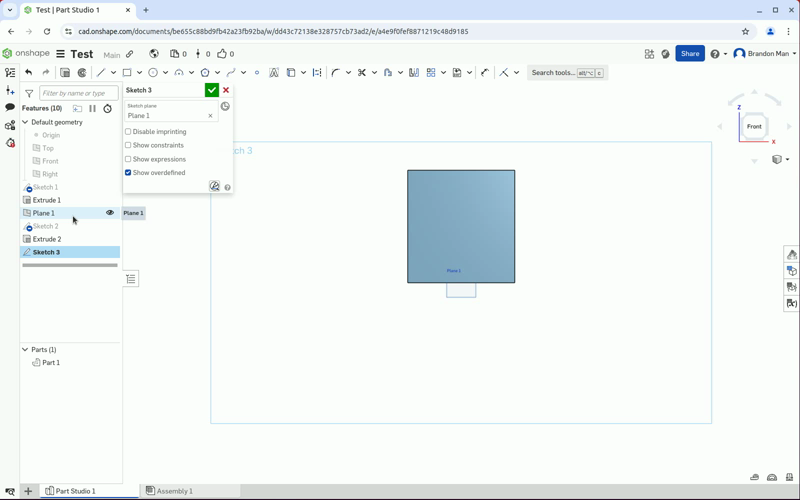
mouse_move(73, 352)
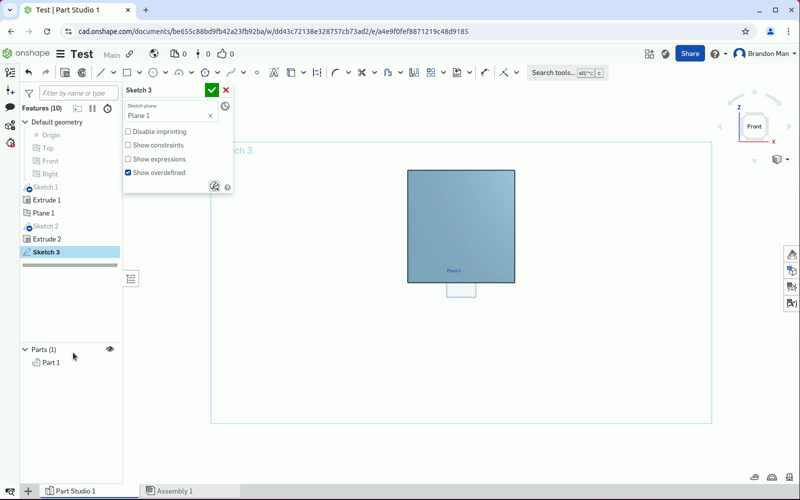
key(y)
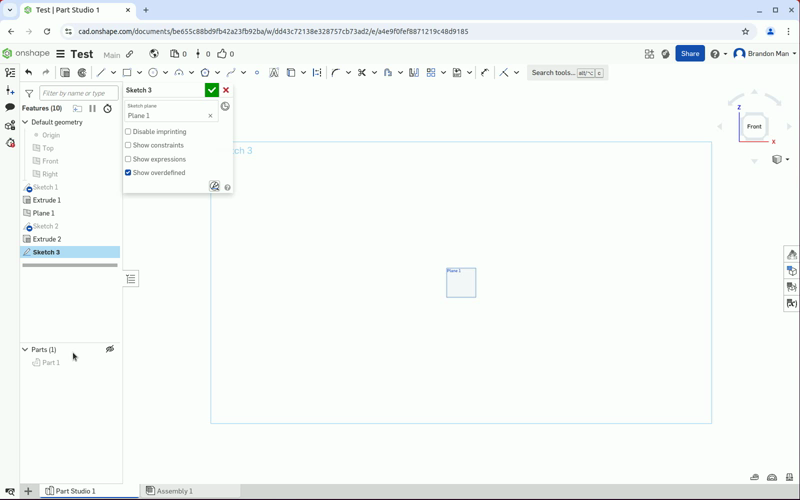
key(l)
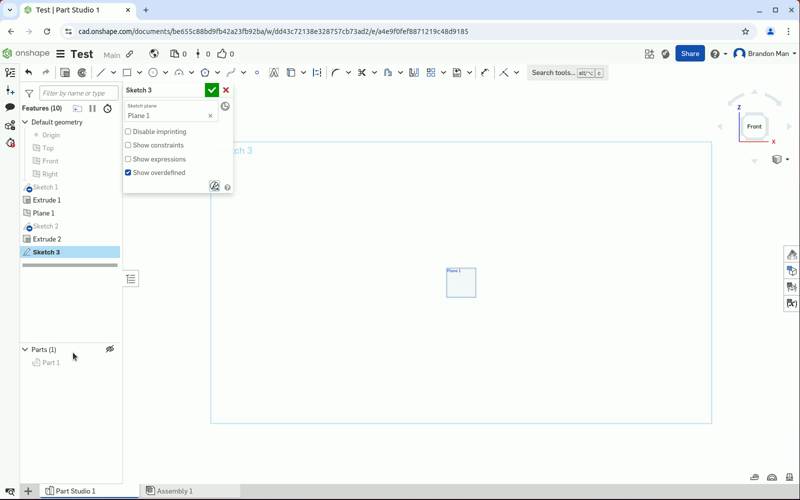
key_down(shift)
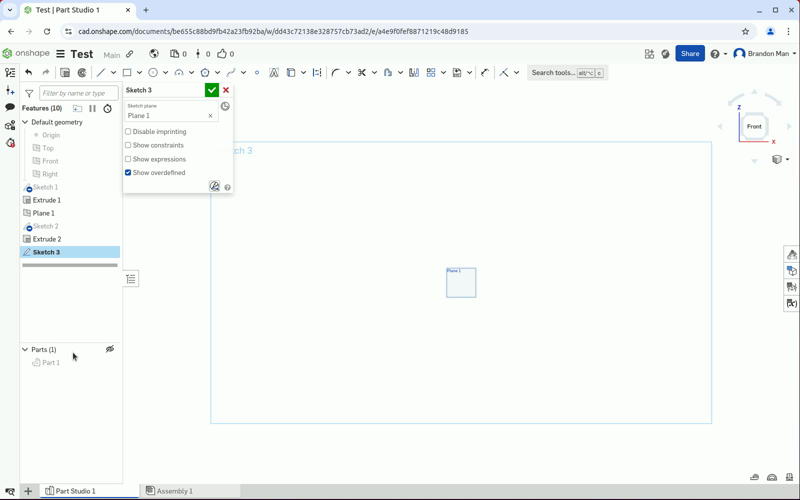
mouse_move(412, 224)
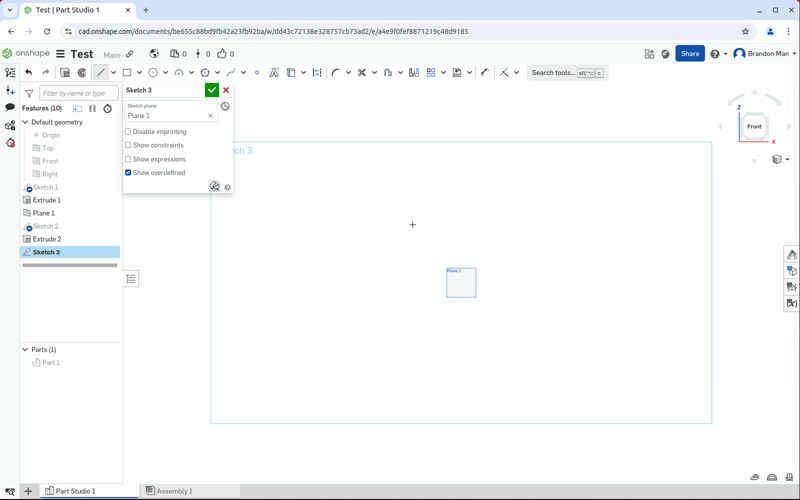
click(412, 224)
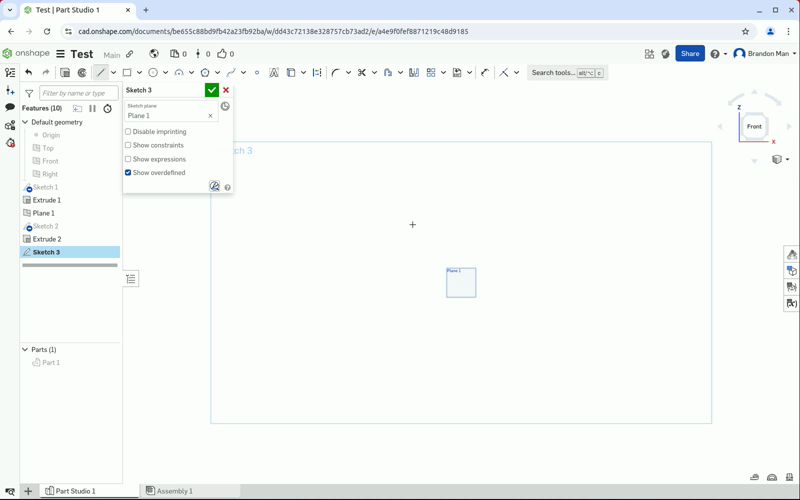
key_up(shift)
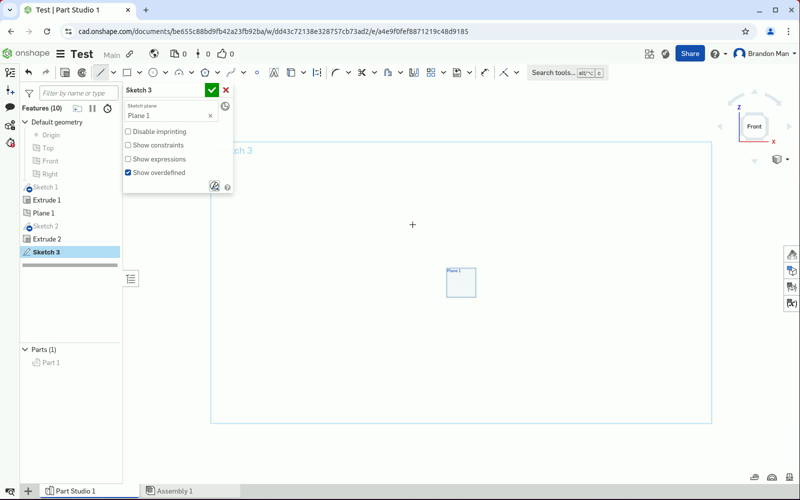
key_down(shift)
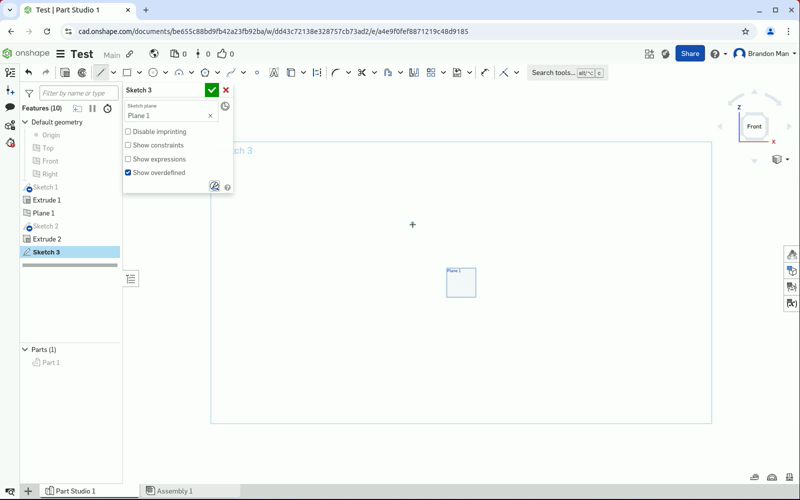
mouse_move(510, 224)
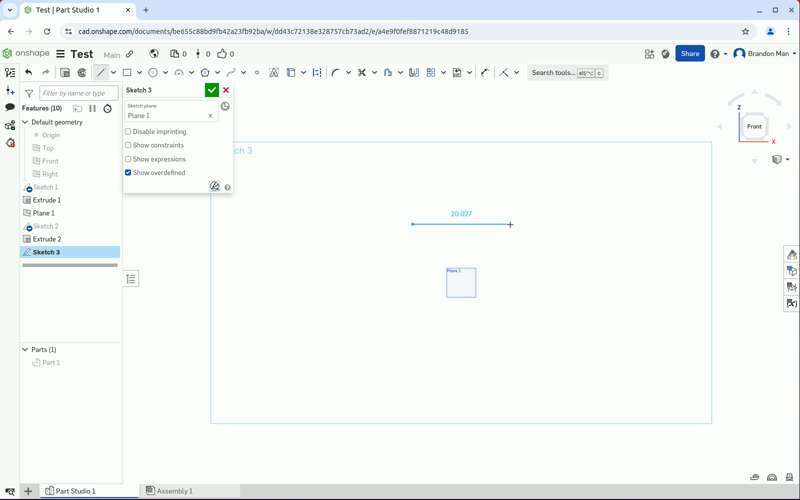
click(510, 224)
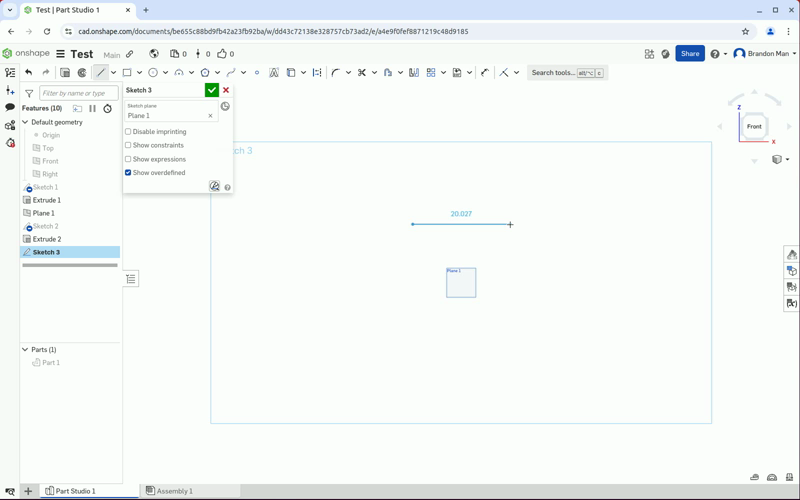
key_up(shift)
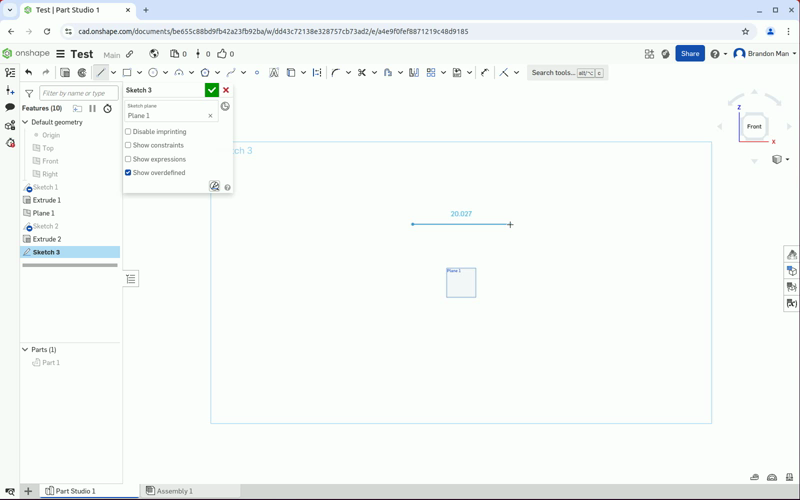
key_down(shift)
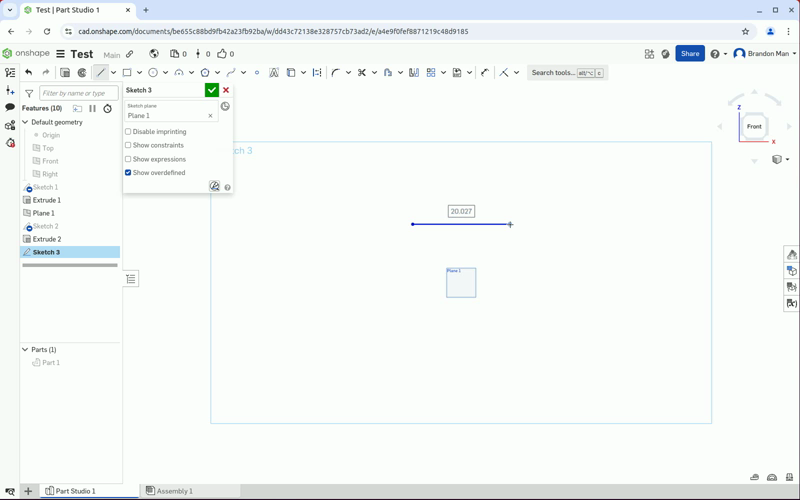
mouse_move(540, 224)
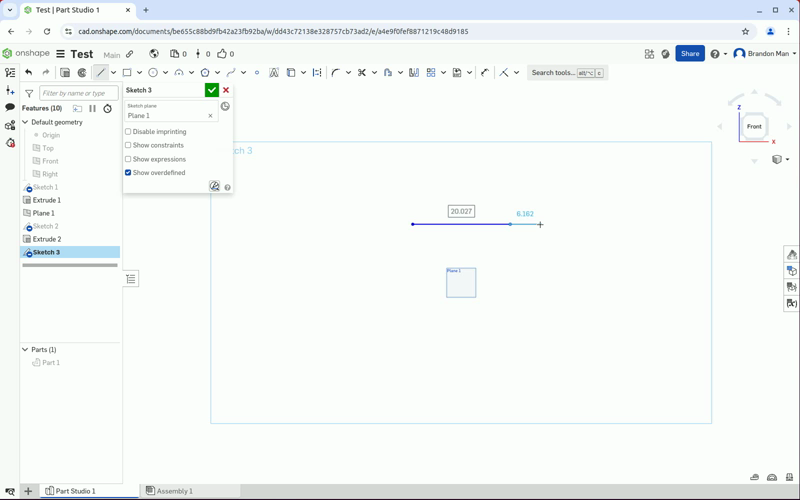
mouse_move(510, 179)
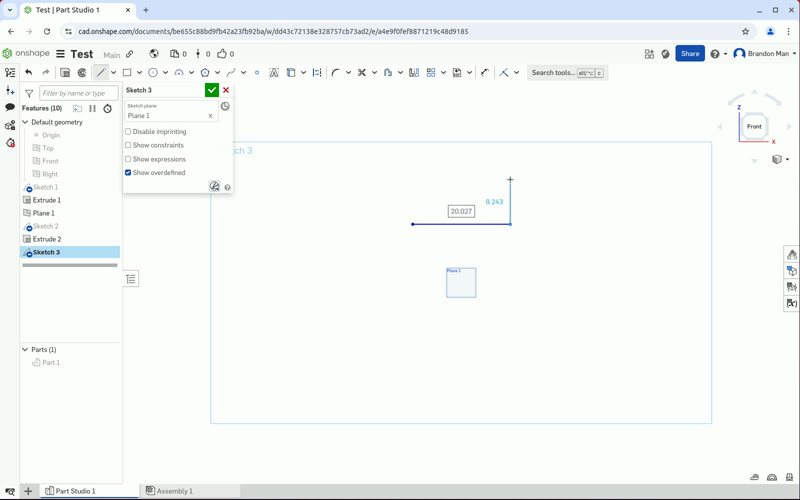
click(510, 179)
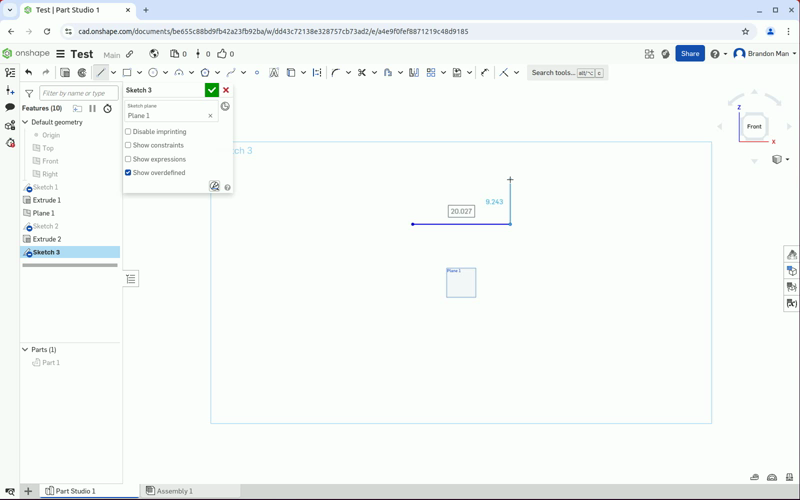
key_up(shift)
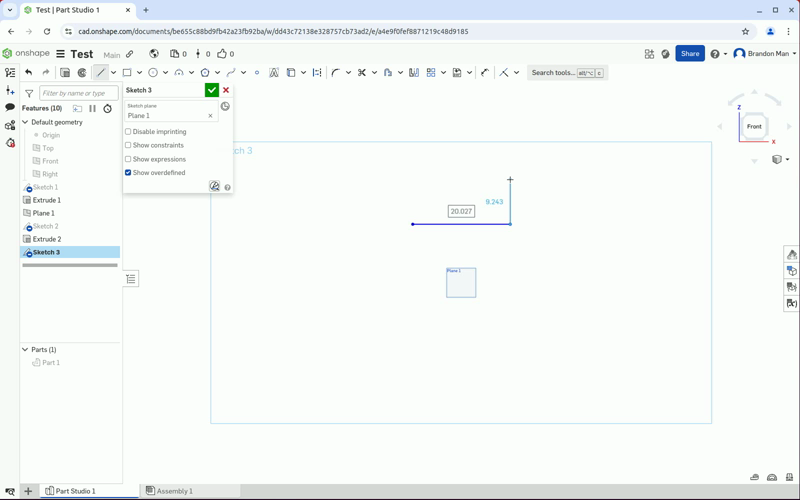
key_down(shift)
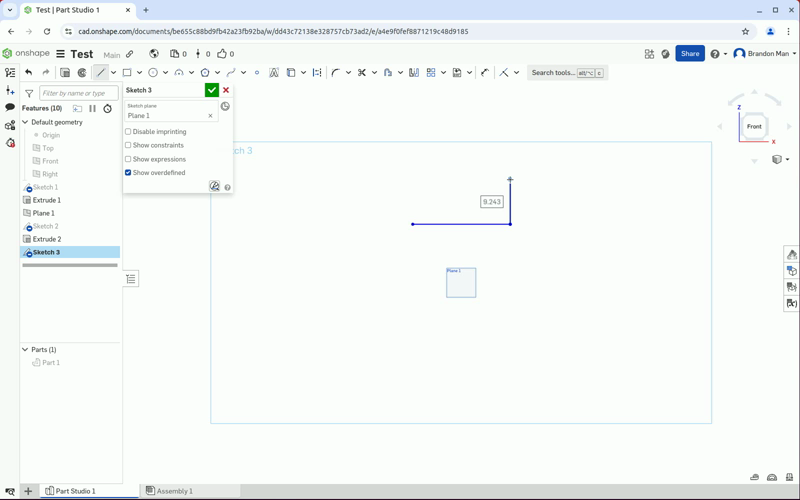
mouse_move(412, 179)
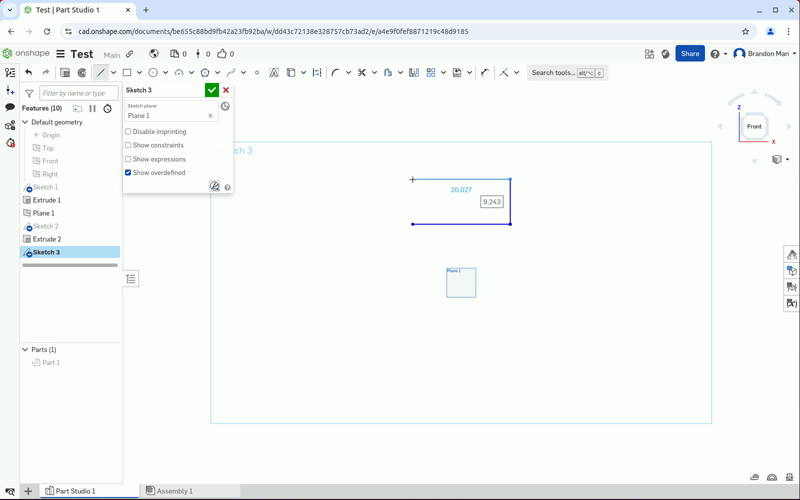
click(412, 179)
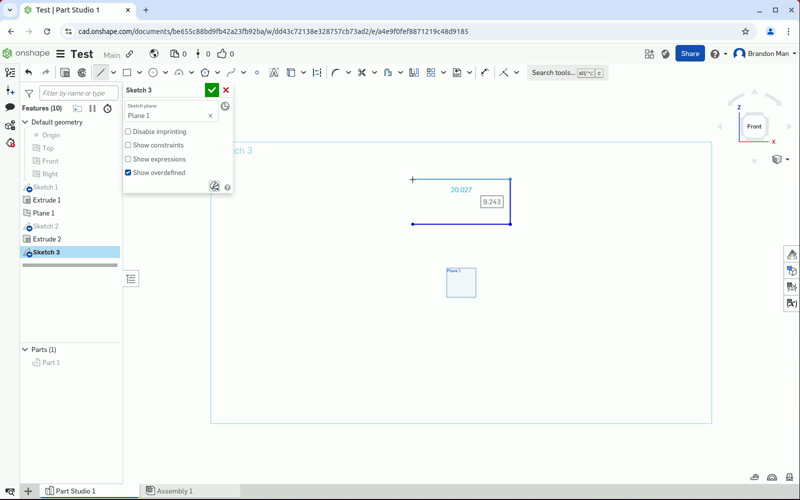
key_up(shift)
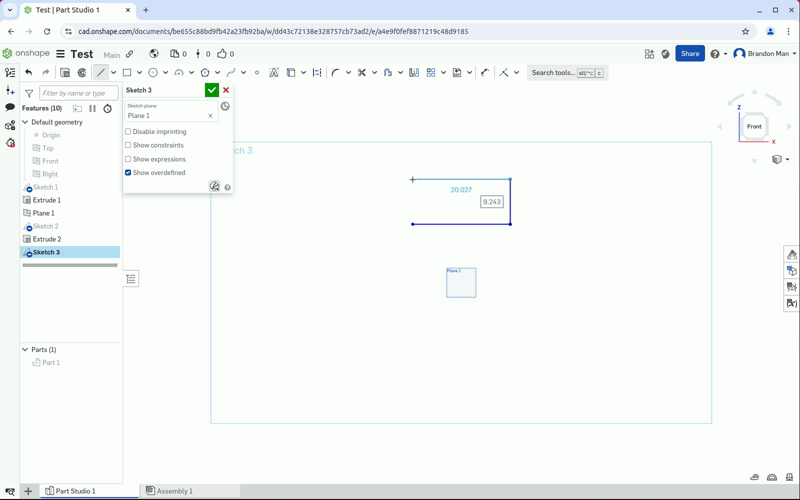
mouse_move(442, 179)
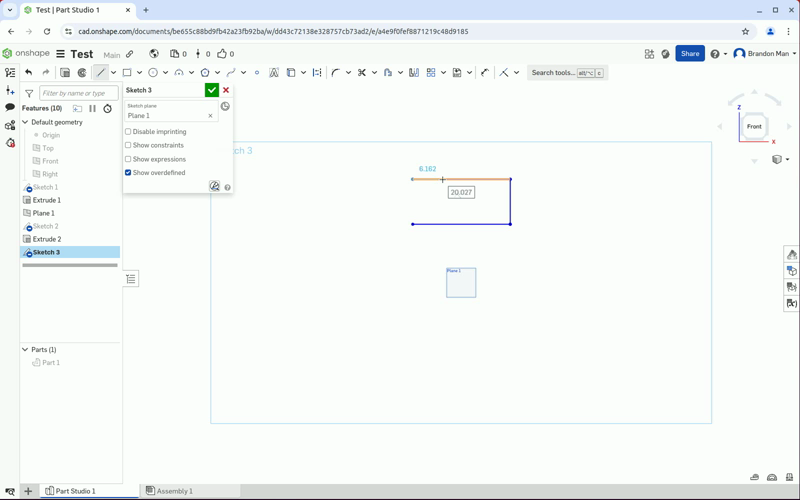
key_down(shift)
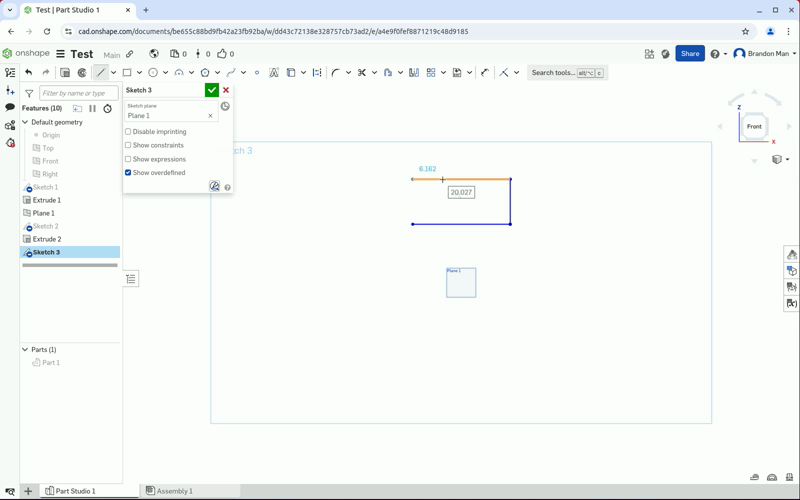
mouse_move(412, 224)
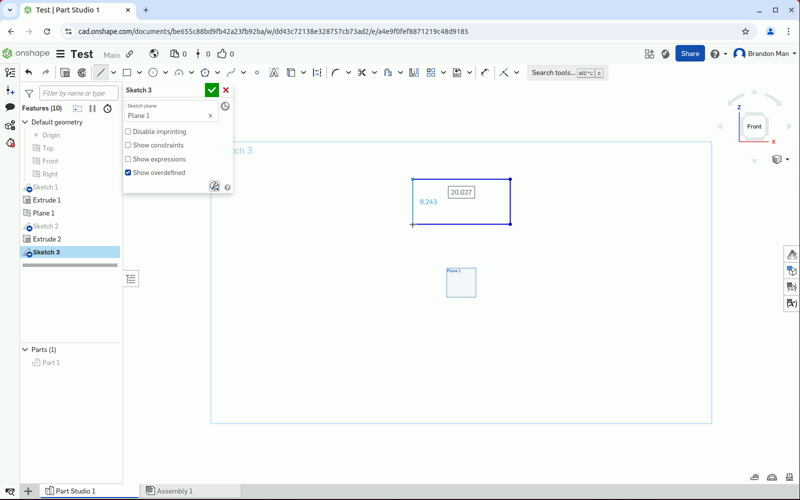
key_up(shift)
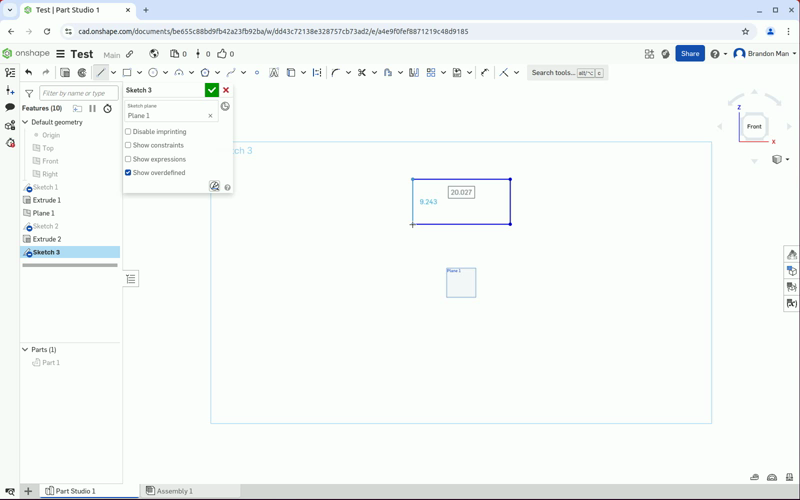
click(412, 224)
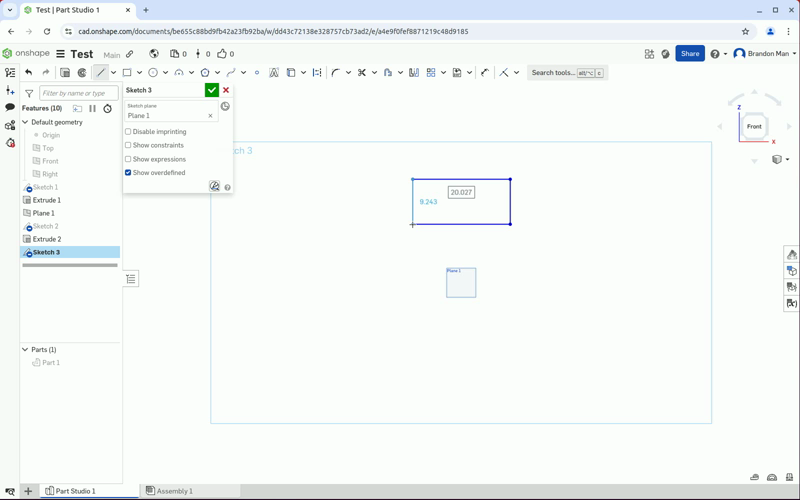
key(esc)
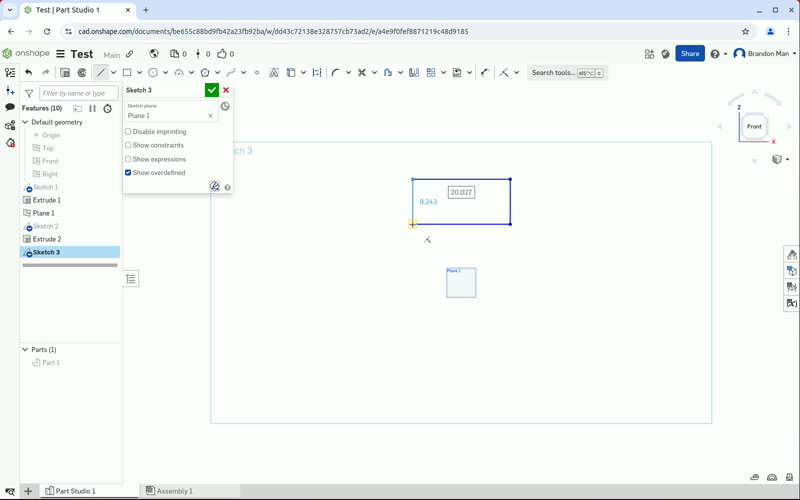
mouse_move(448, 187)
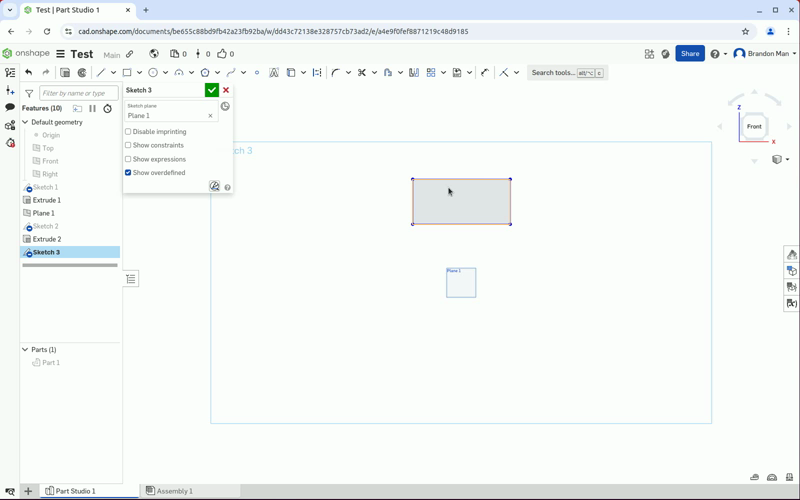
click(448, 187)
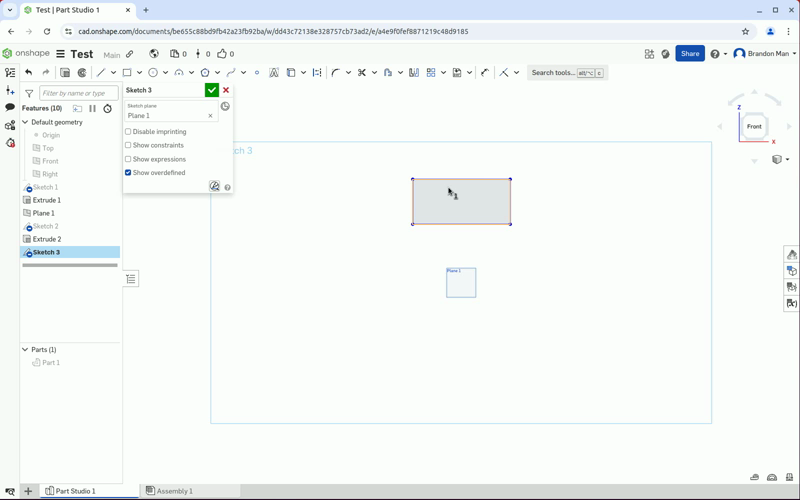
mouse_move(73, 352)
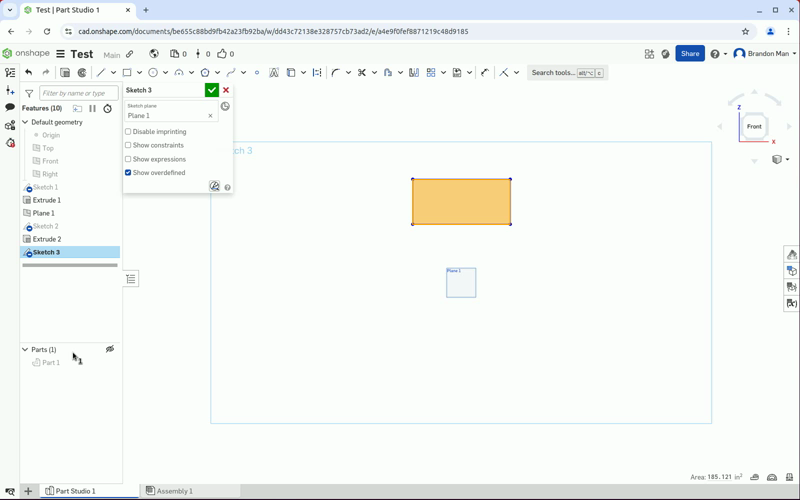
key(shift+y)
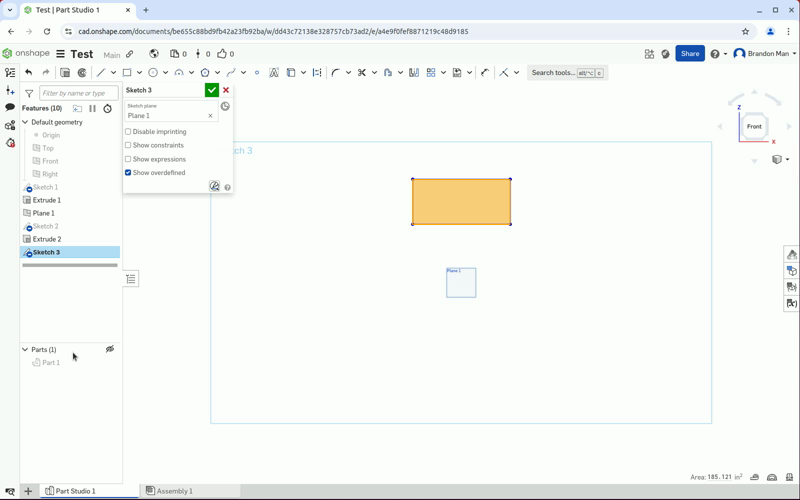
key(shift+e)
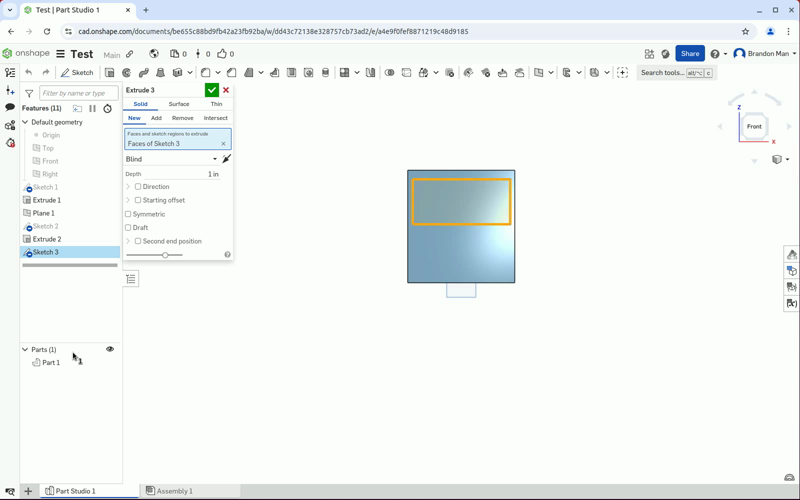
mouse_move(143, 106)
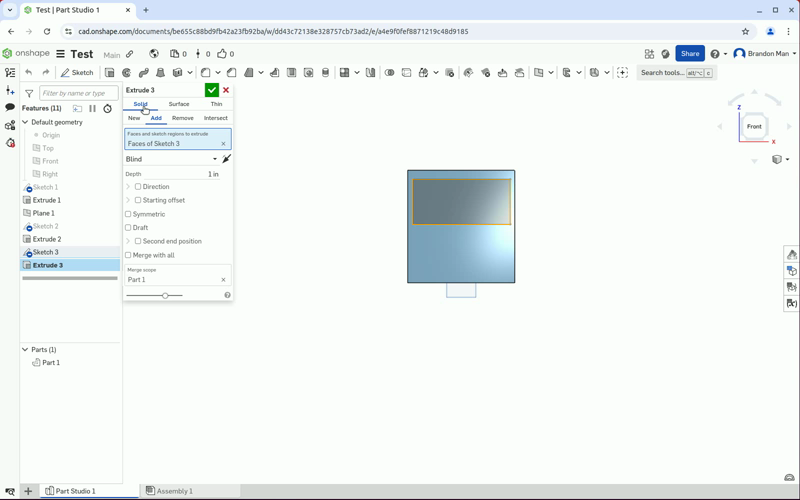
click(143, 106)
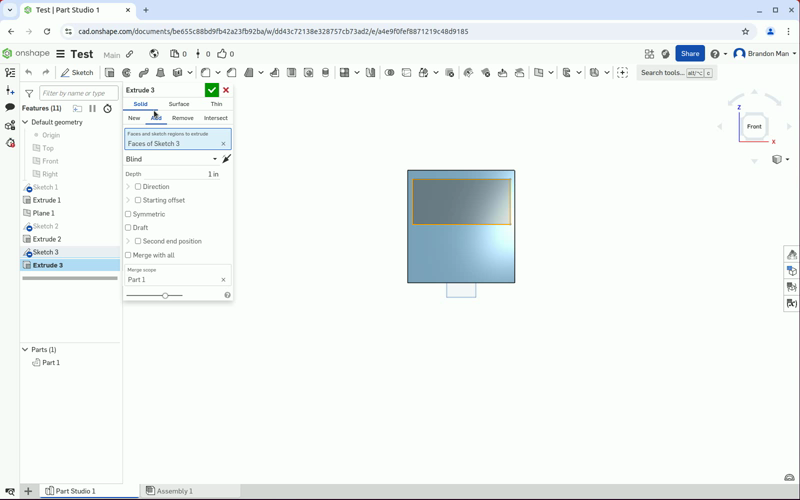
mouse_move(186, 120)
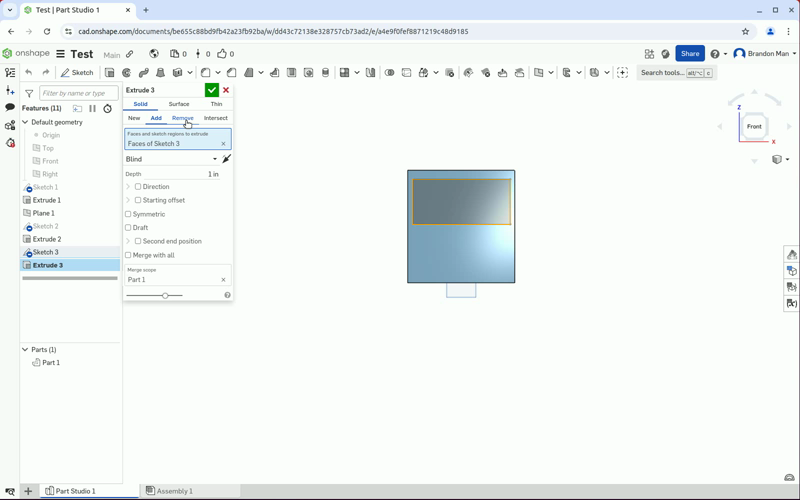
click(186, 120)
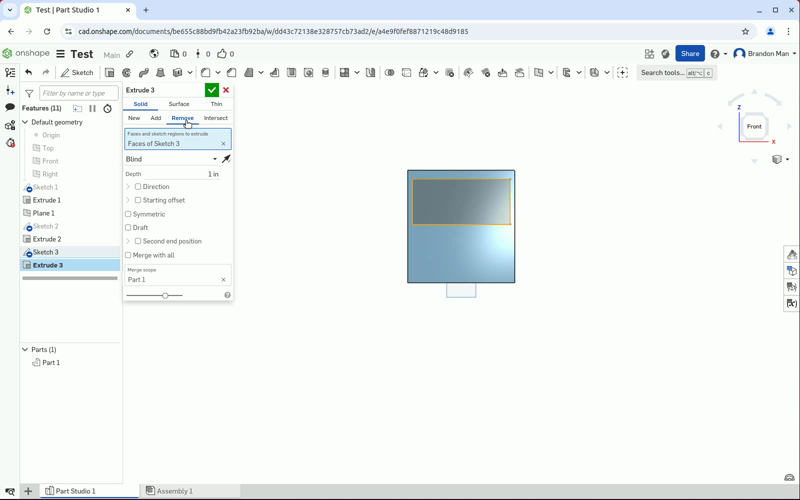
key(tab, 4)
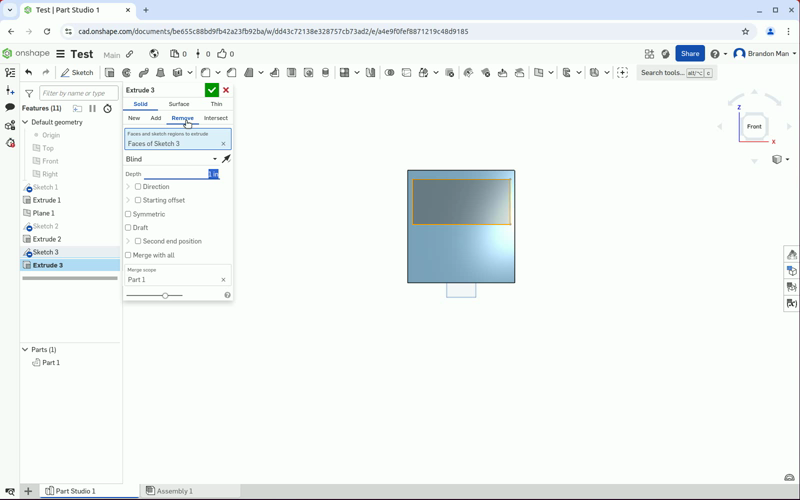
text(7.703)
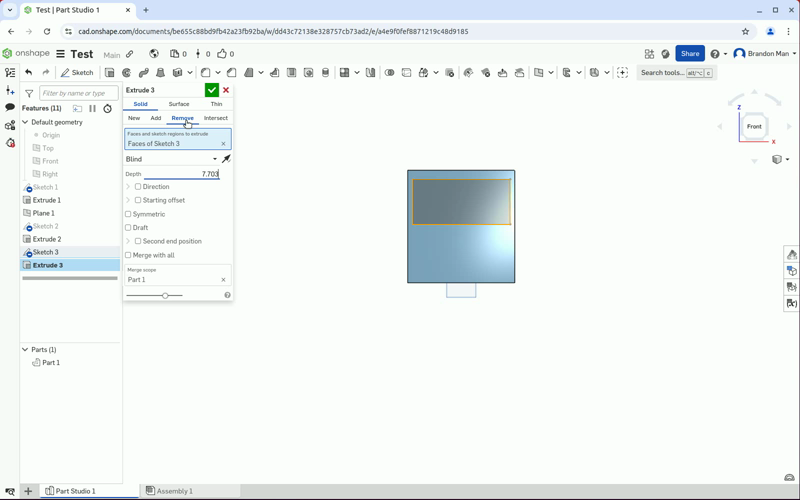
key(tab, 6)
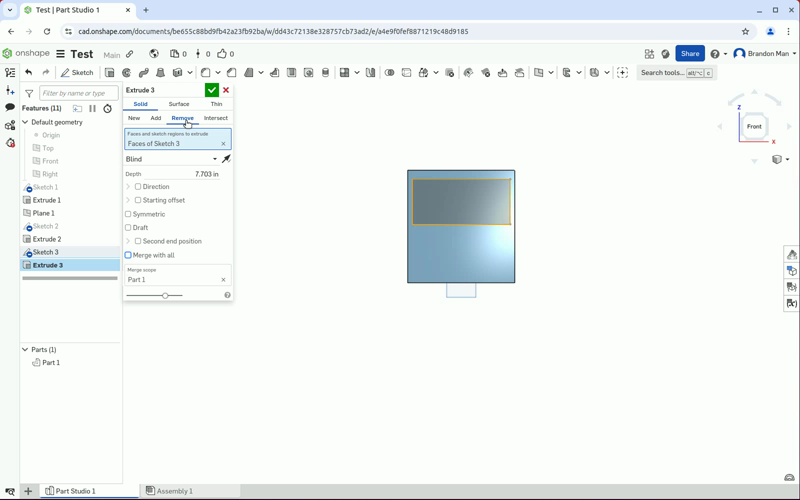
key(space)
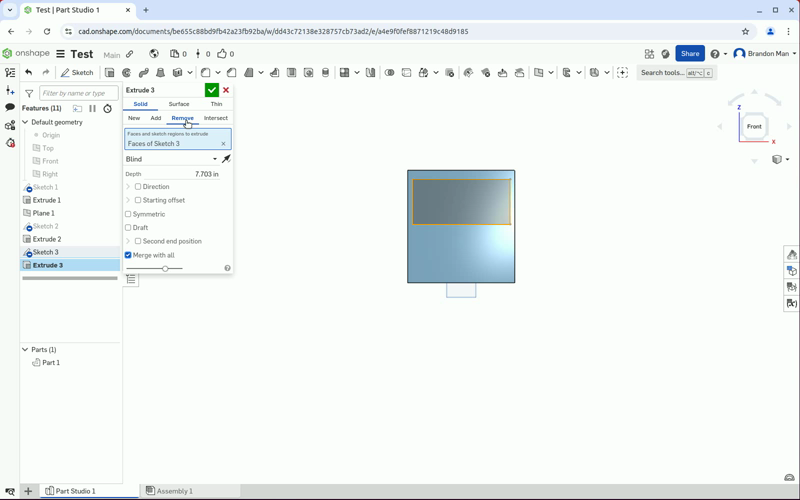
key(enter)
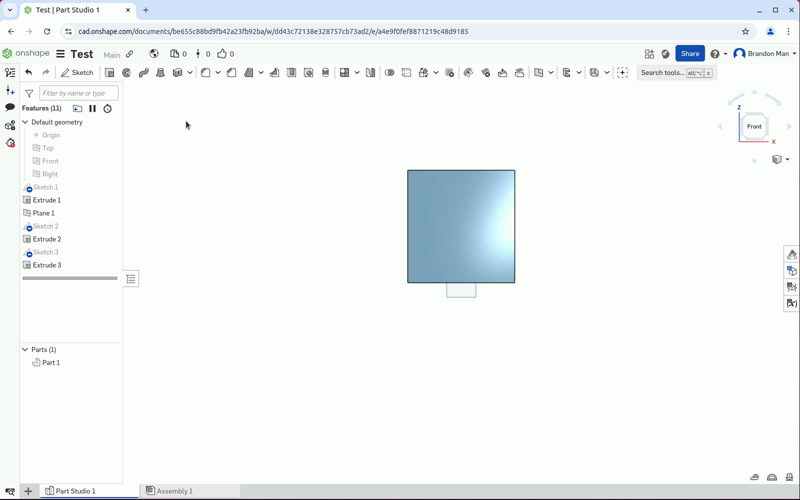
key(shift+h)
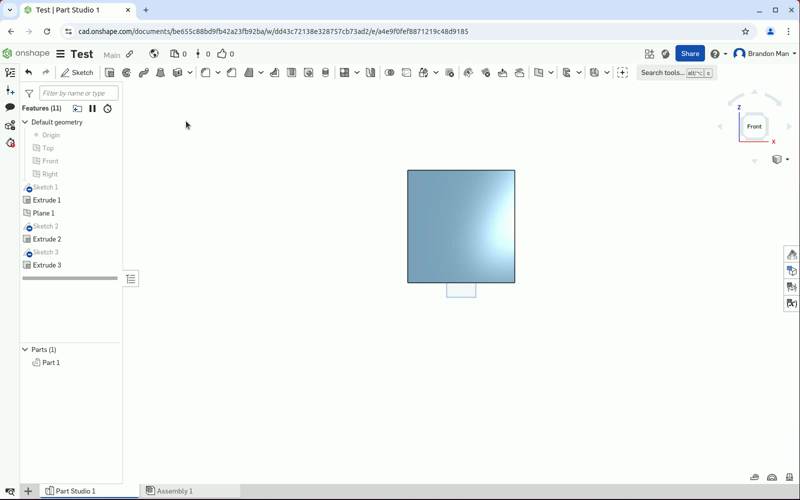
key(shift+h)
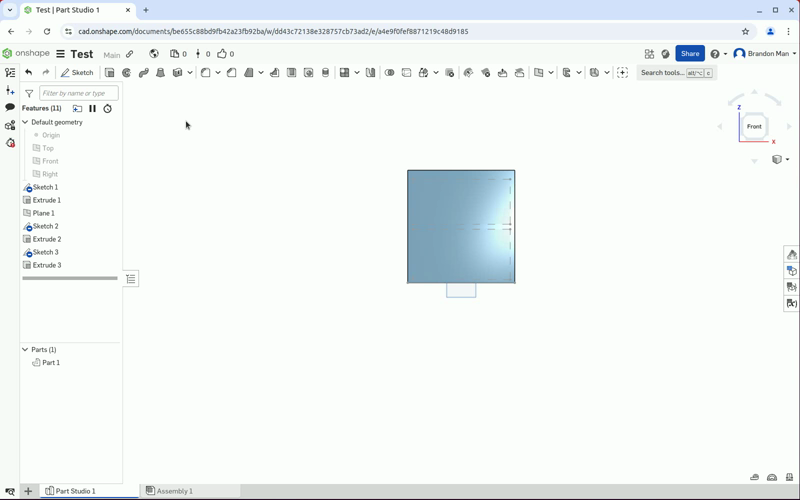
key(shift+7)
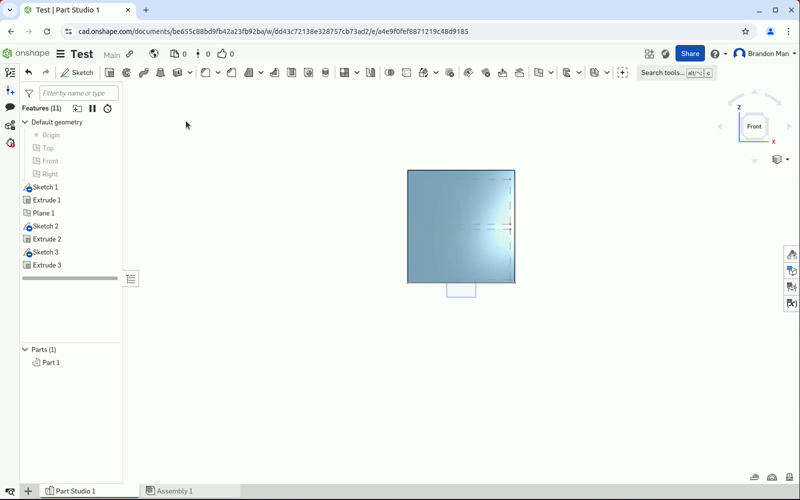
key(left, 2)
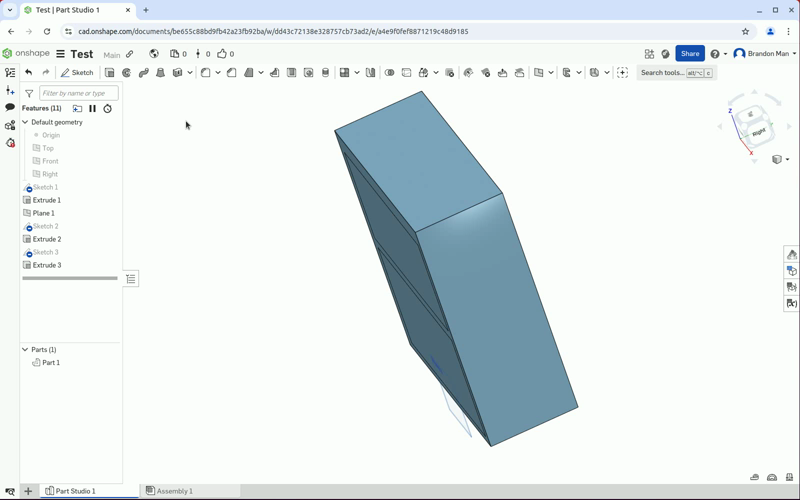
key(down, 2)
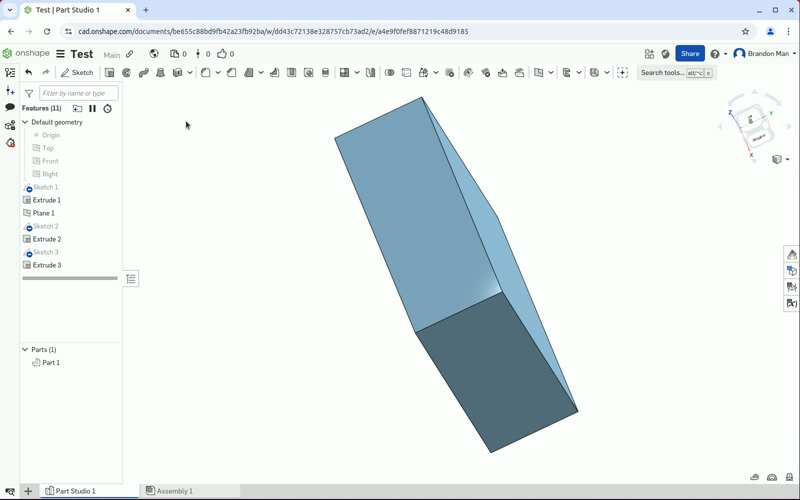
key(up, 2)
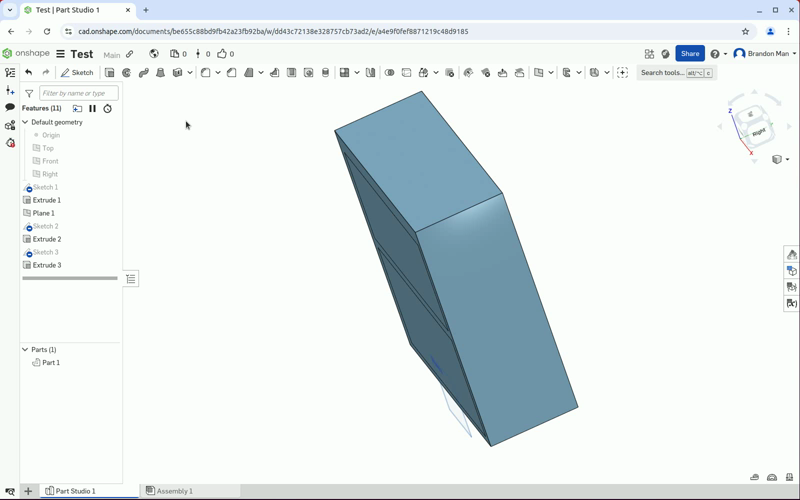
key(right, 2)
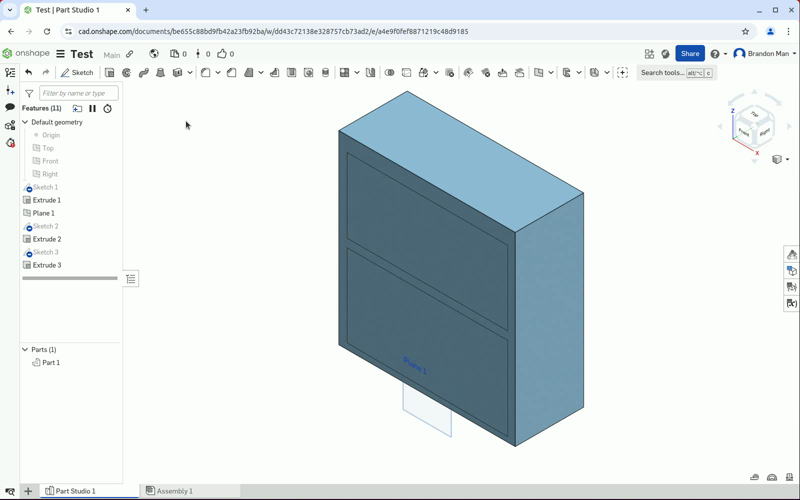
mouse_move(73, 189)
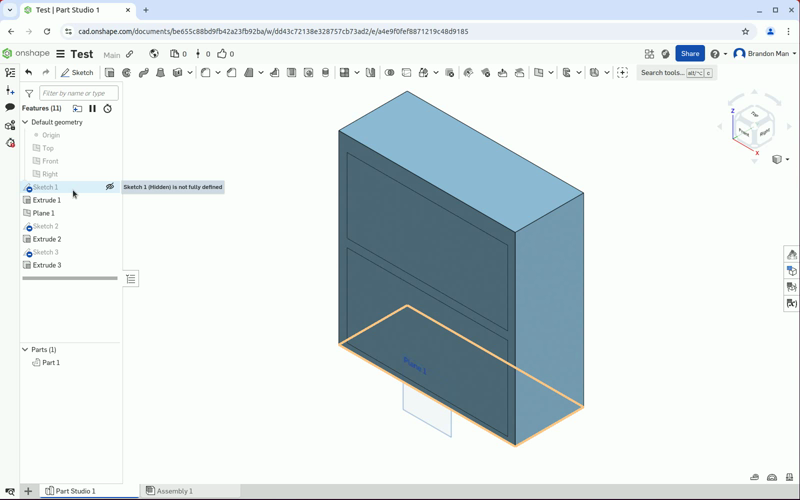
click(73, 189)